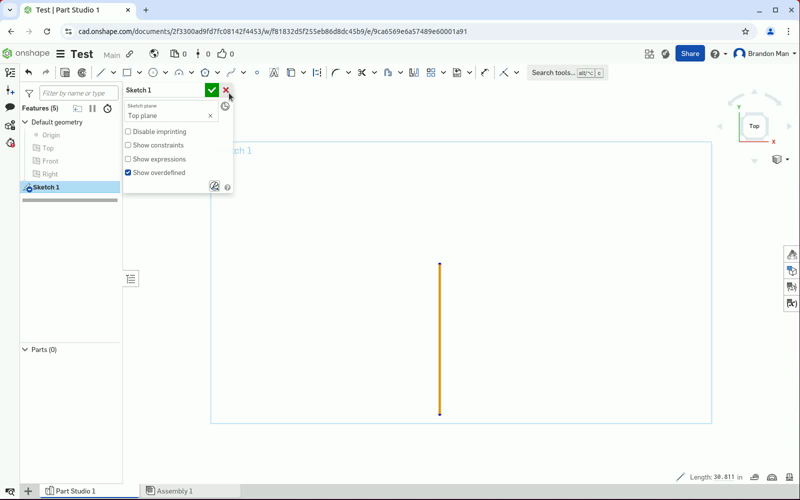
key(shift+h)
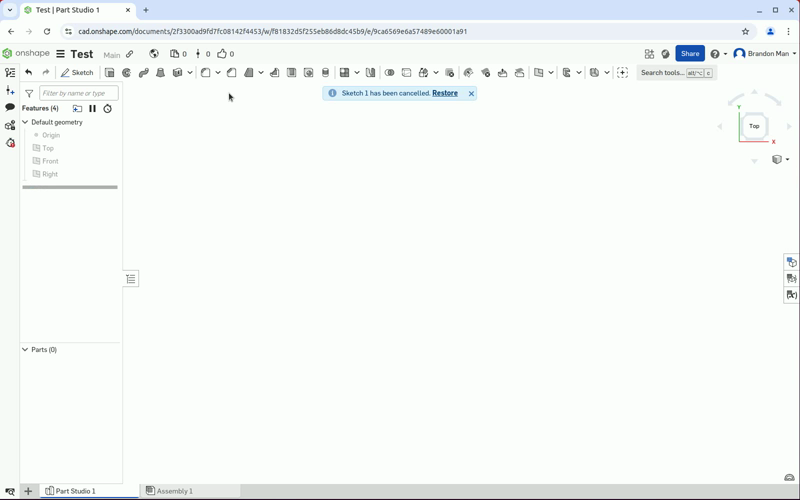
mouse_move(73, 352)
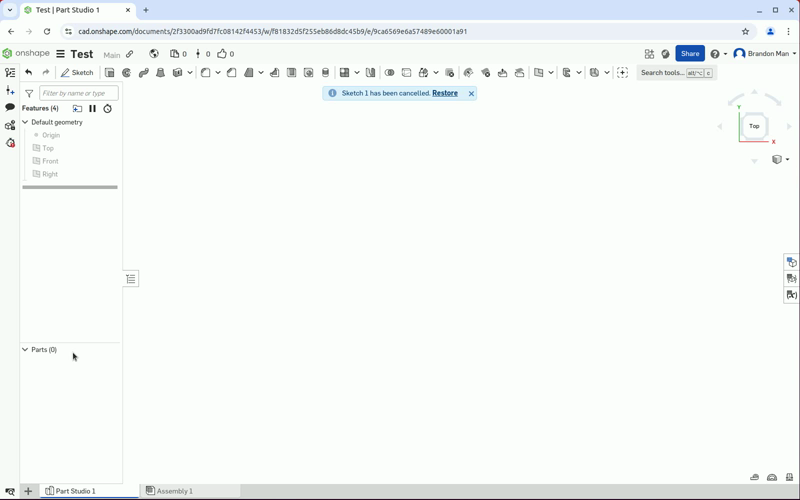
key(y)
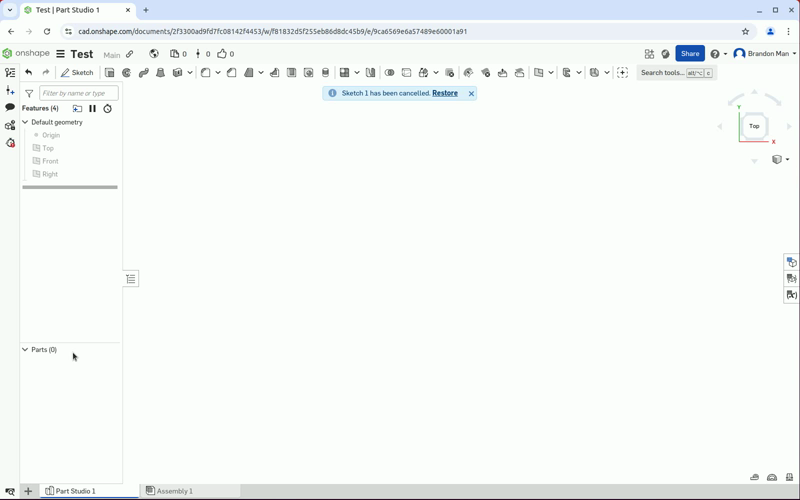
key(shift+p)
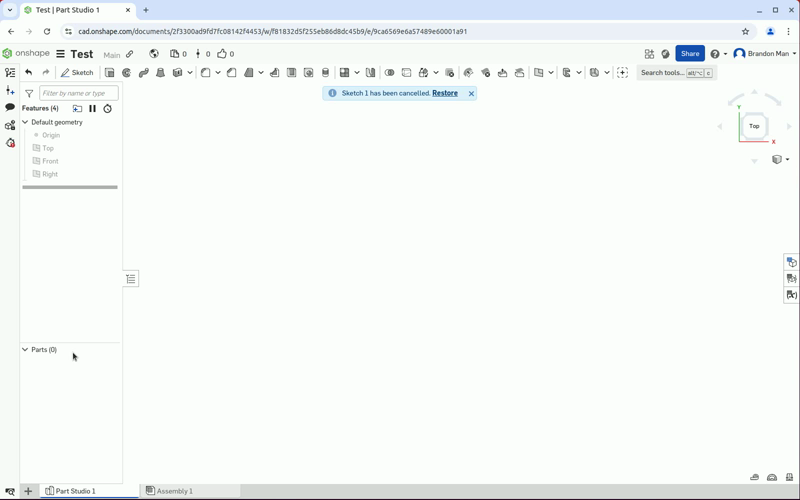
key(space)
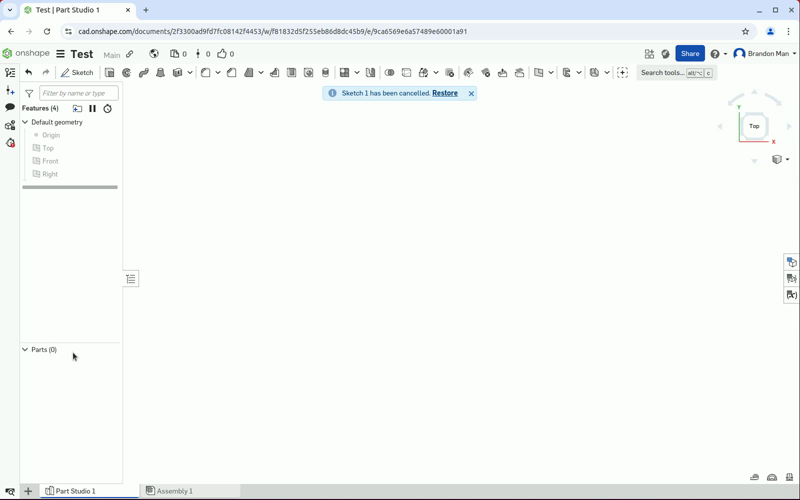
key_down(shift)
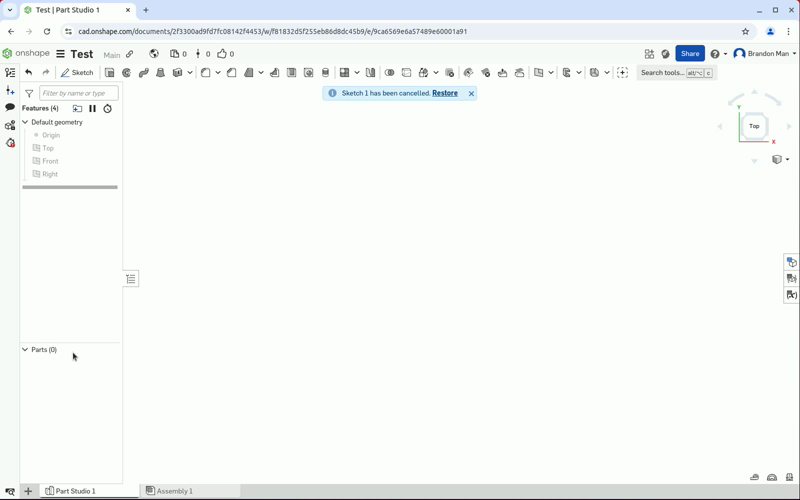
key(up)
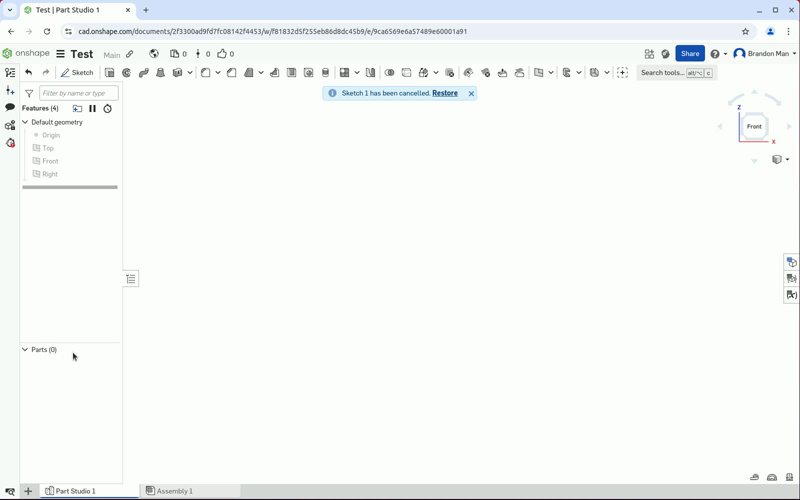
key_up(shift)
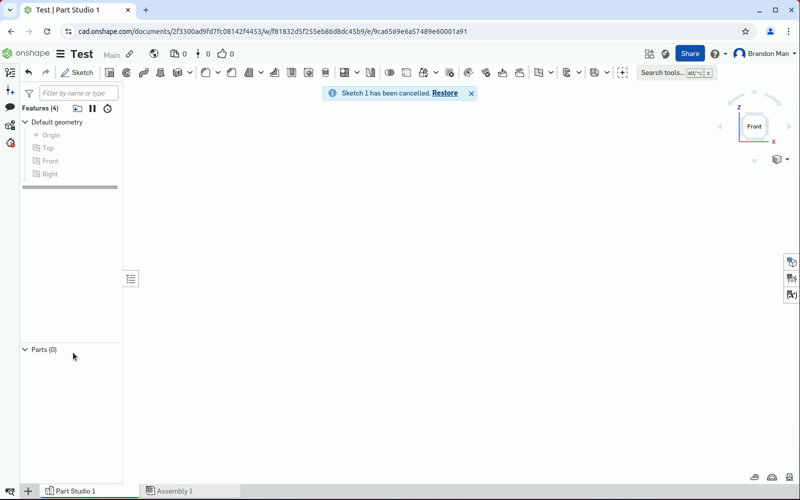
mouse_move(73, 352)
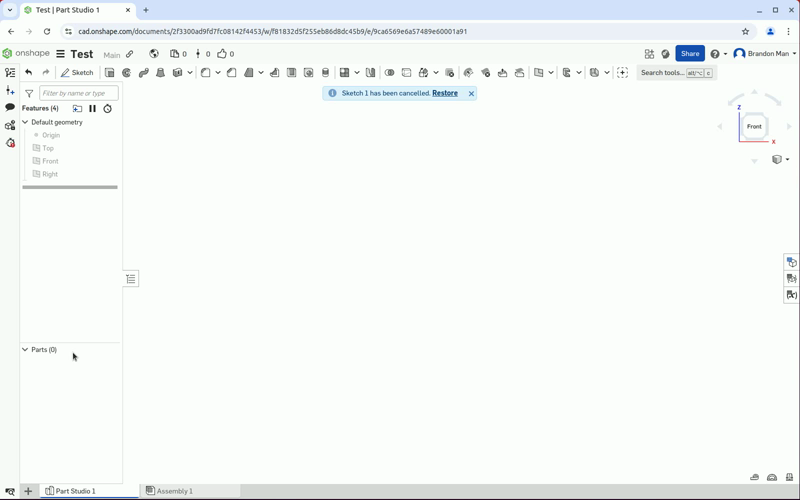
key(shift+y)
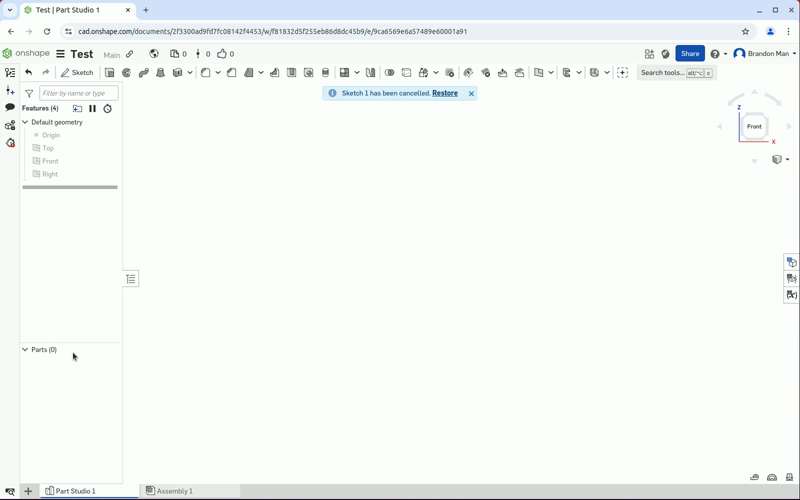
key(shift+s)
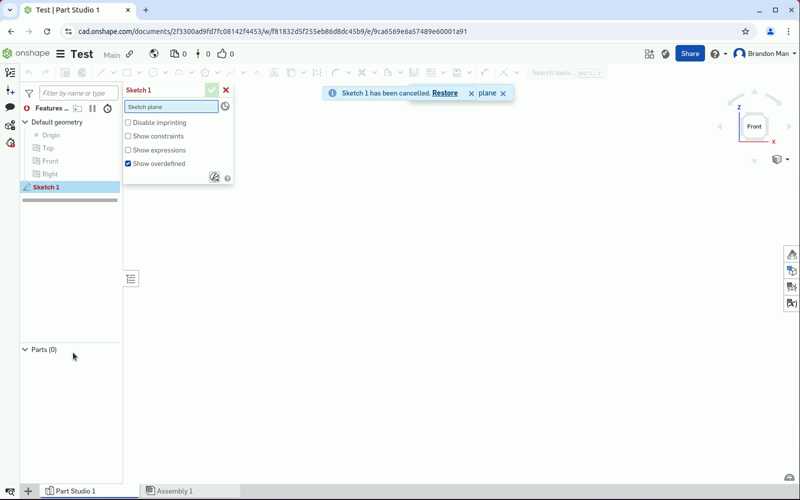
mouse_move(73, 163)
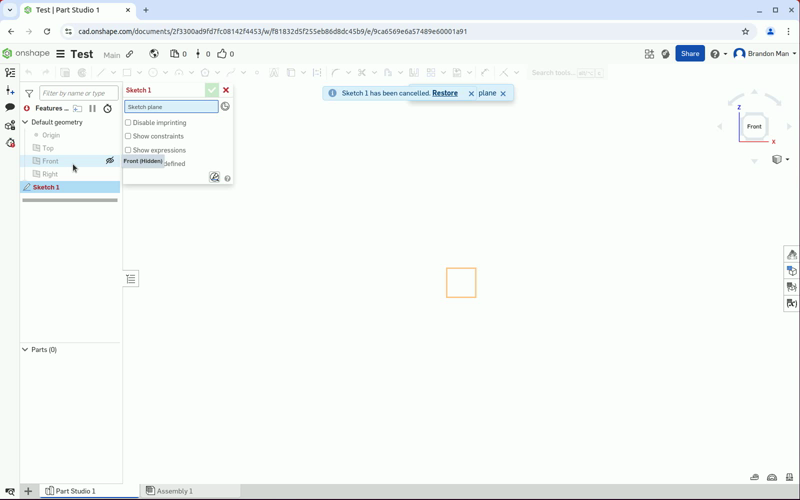
click(73, 163)
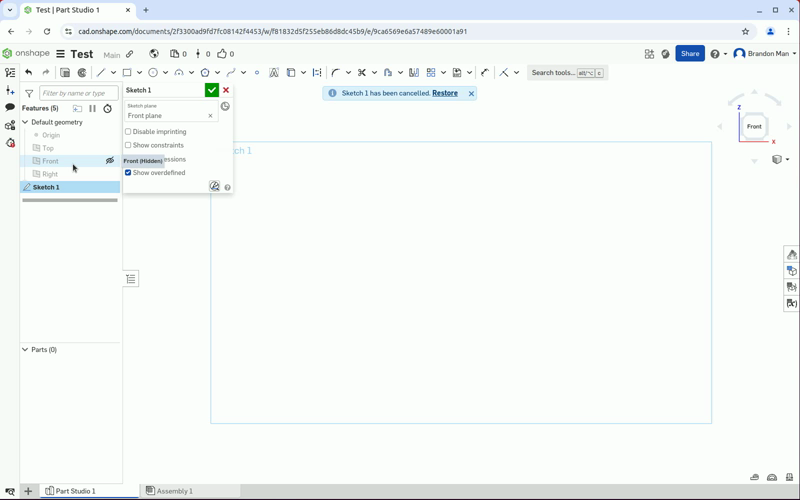
mouse_move(73, 352)
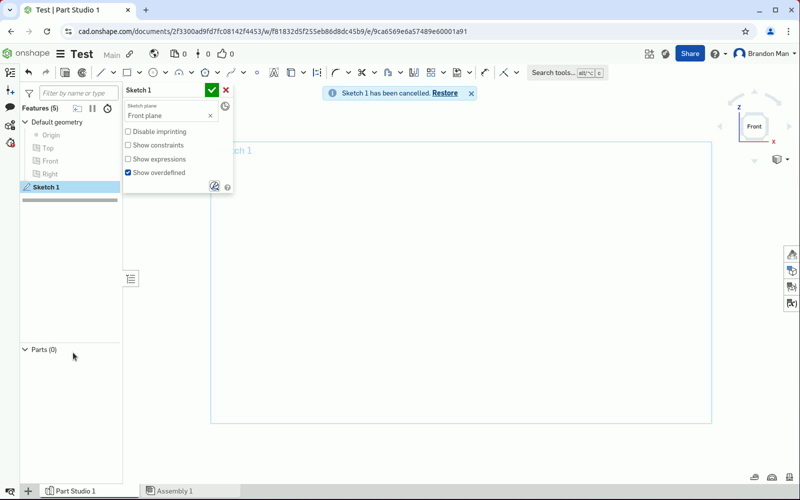
key(y)
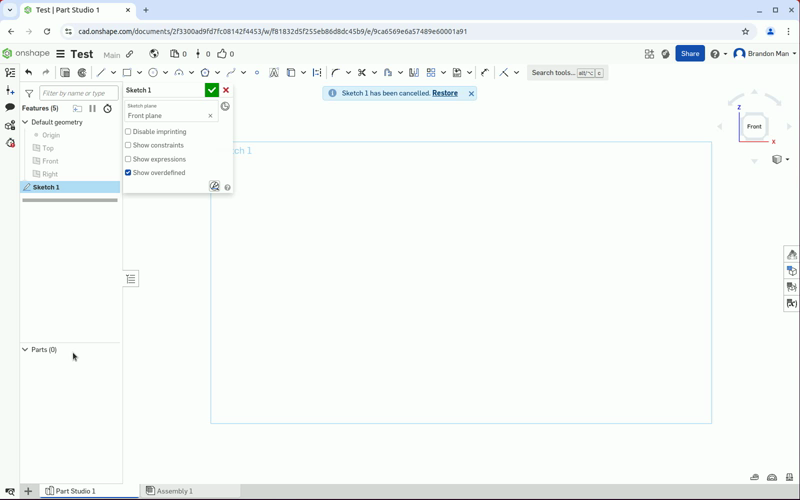
key(l)
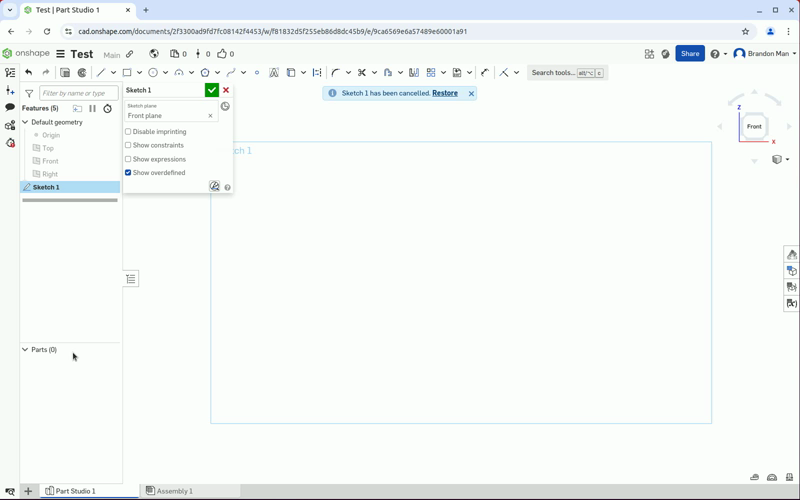
key_down(shift)
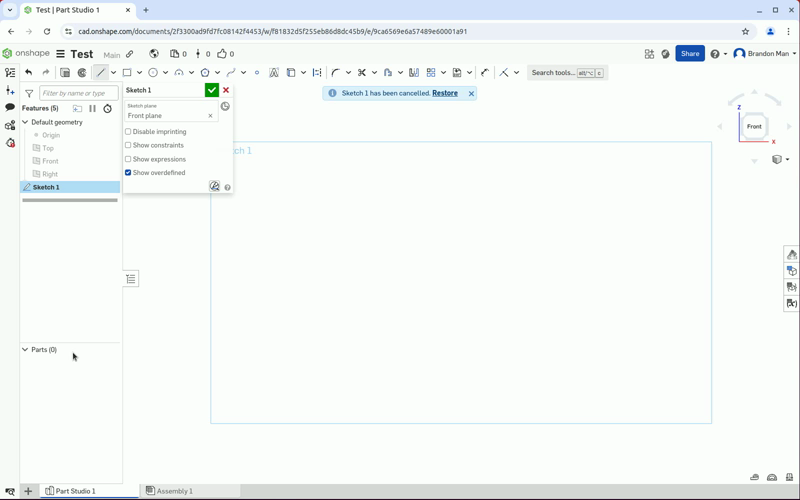
mouse_move(375, 340)
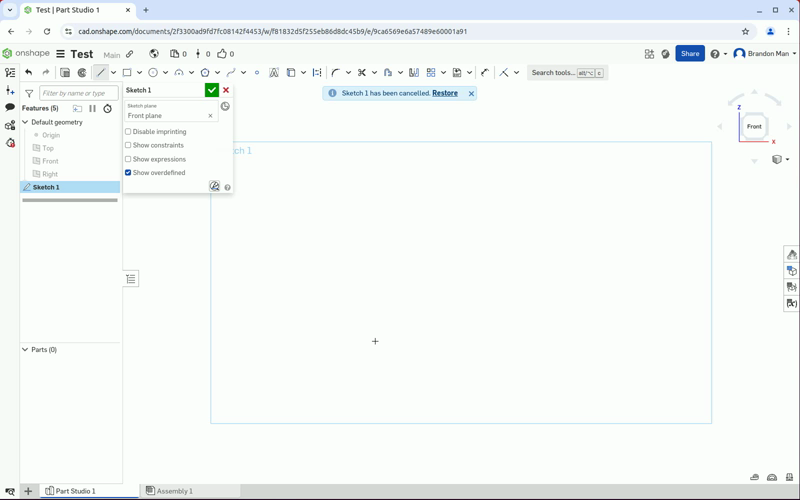
click(375, 340)
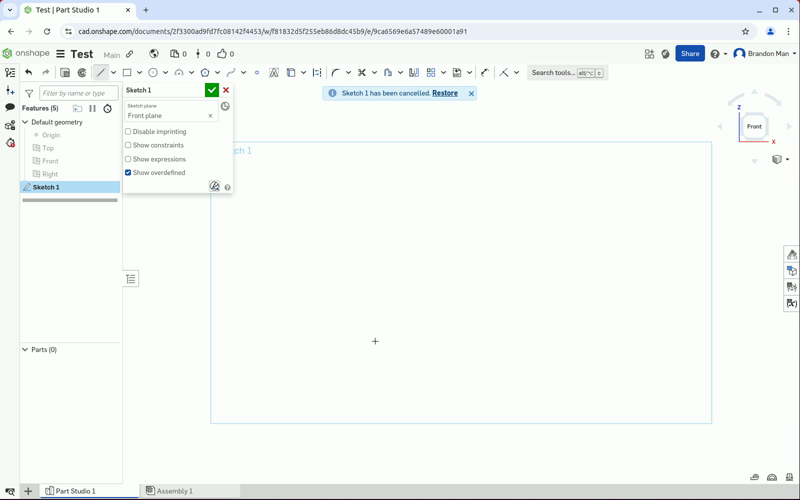
key_up(shift)
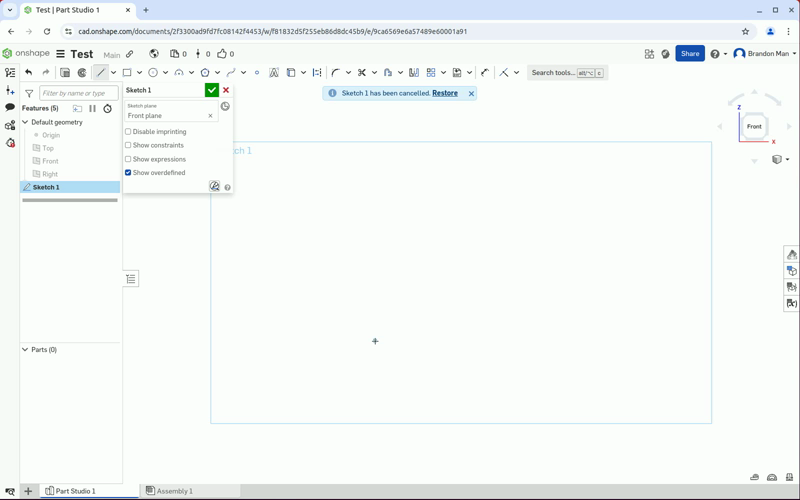
key_down(shift)
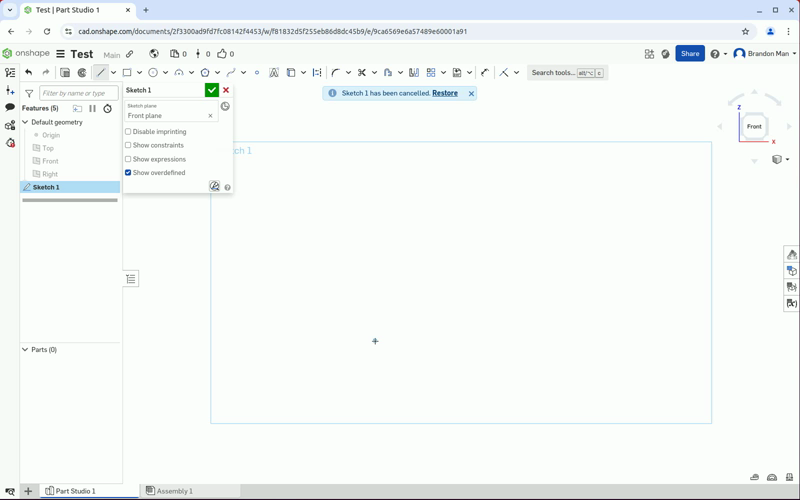
mouse_move(545, 340)
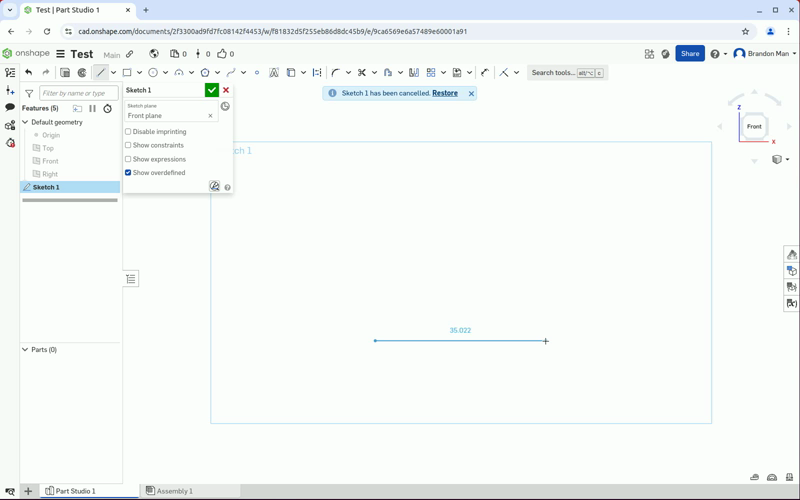
click(545, 340)
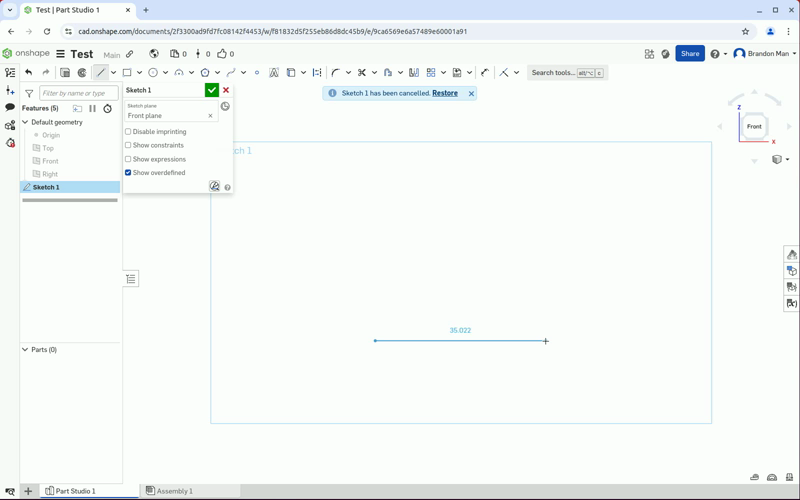
key_up(shift)
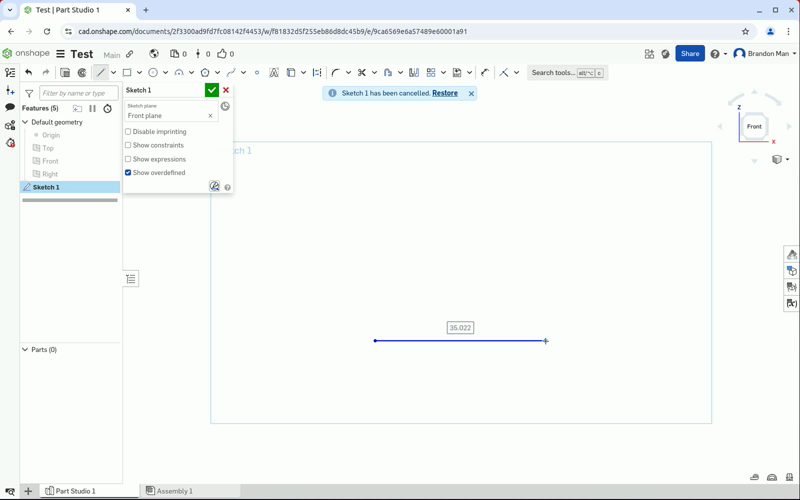
key_down(shift)
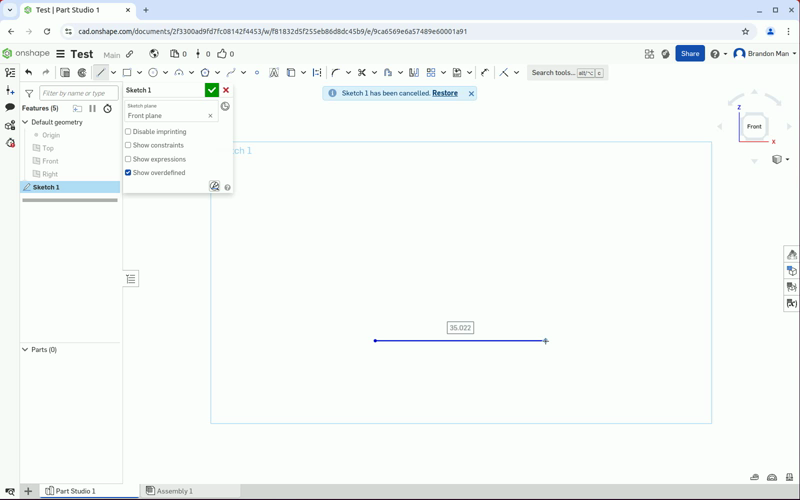
mouse_move(575, 340)
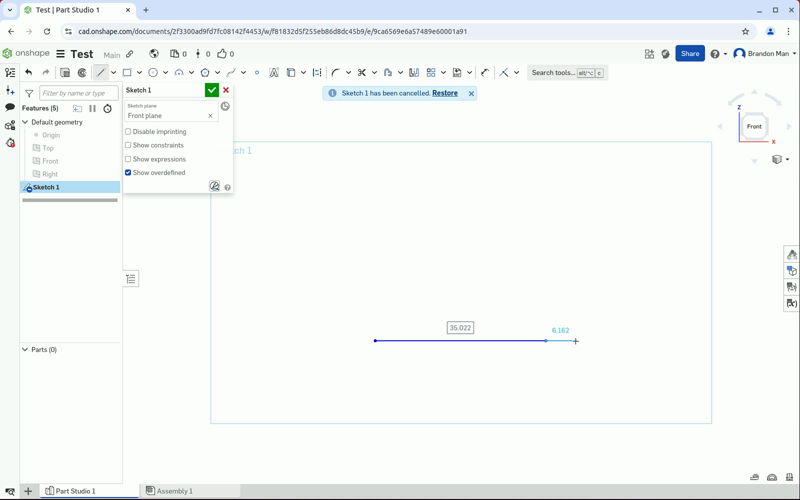
mouse_move(545, 282)
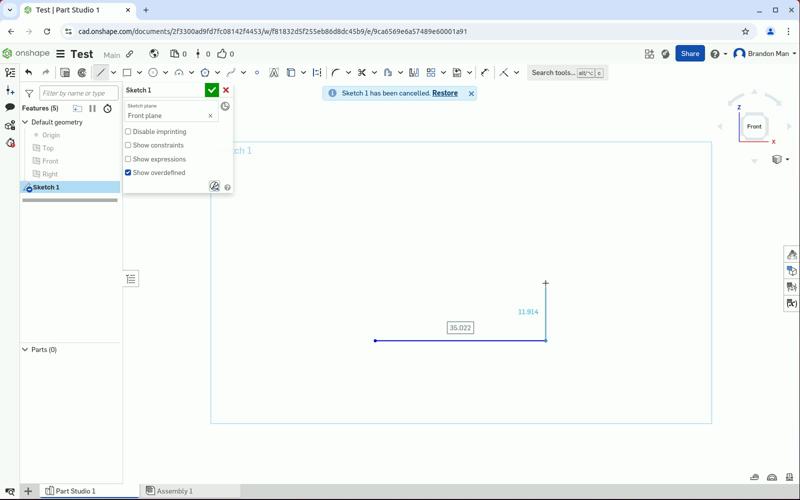
click(545, 282)
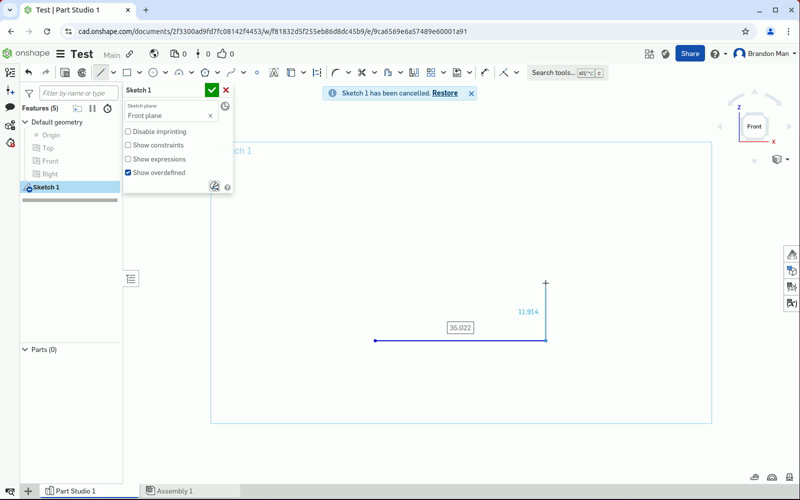
key_up(shift)
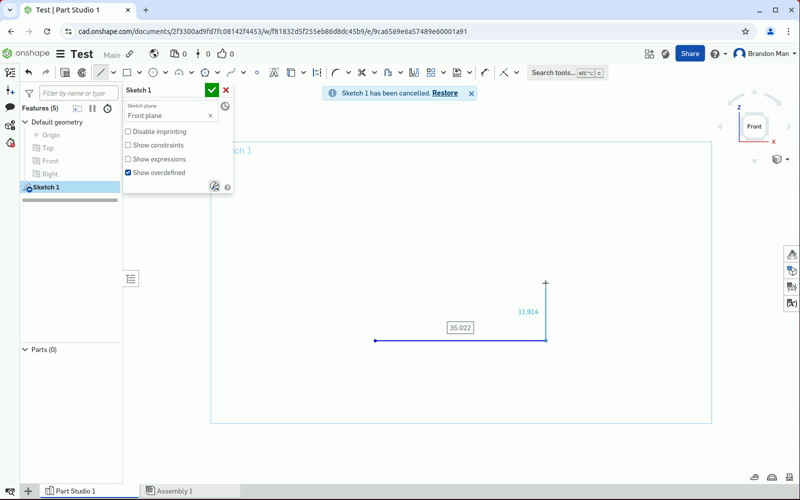
key_down(shift)
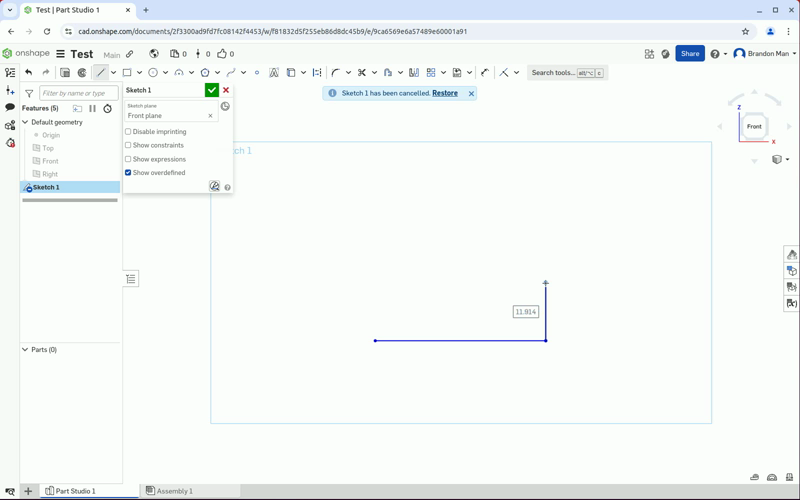
mouse_move(375, 282)
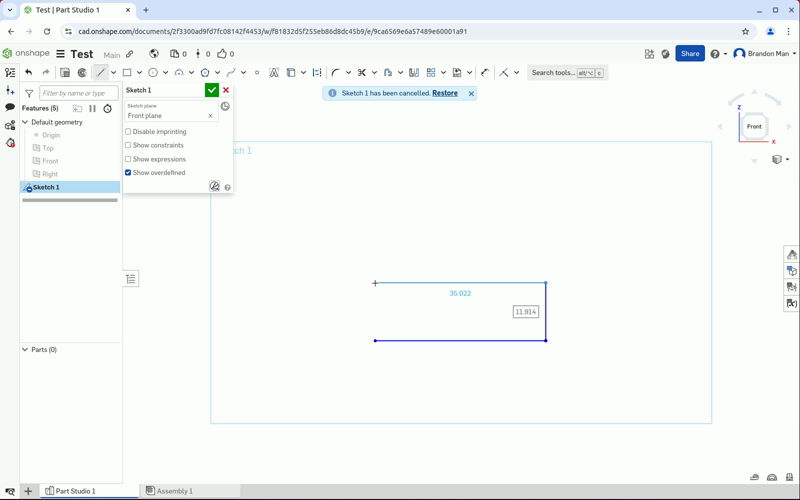
click(375, 282)
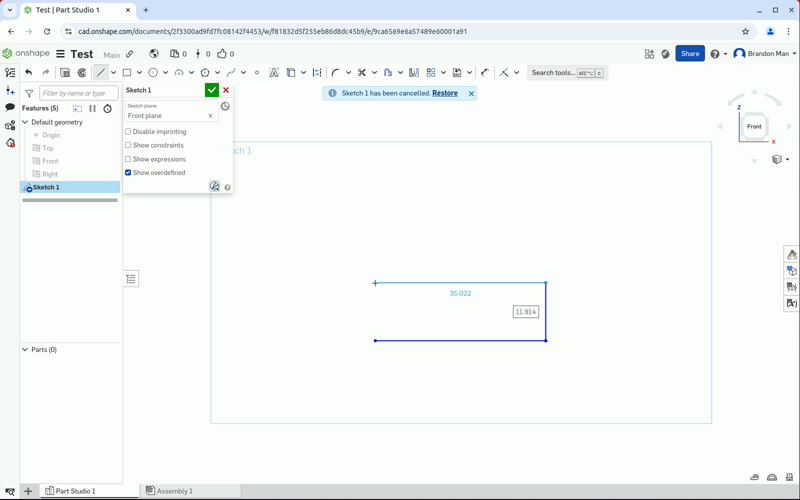
key_up(shift)
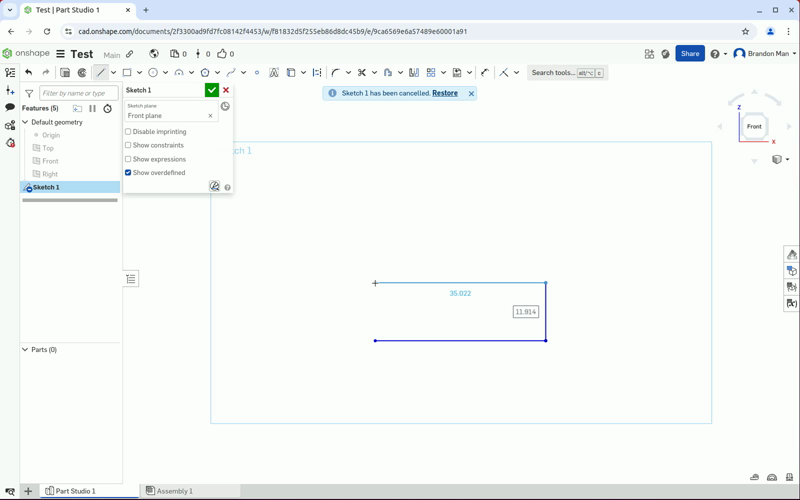
mouse_move(405, 282)
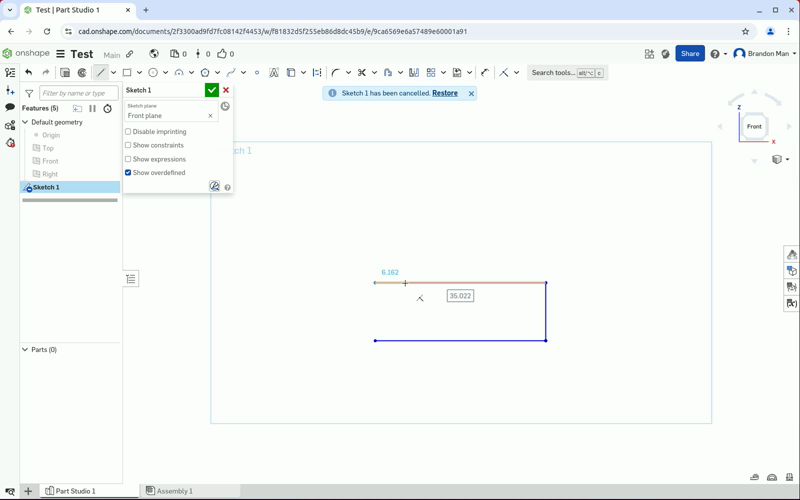
key_down(shift)
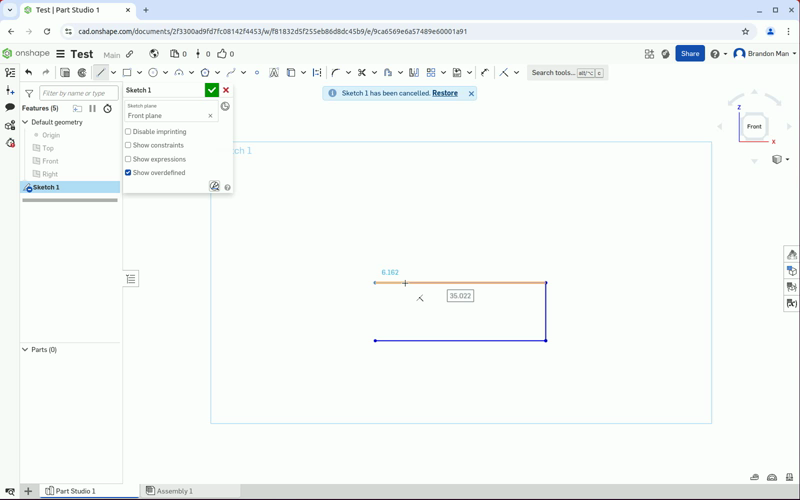
mouse_move(375, 340)
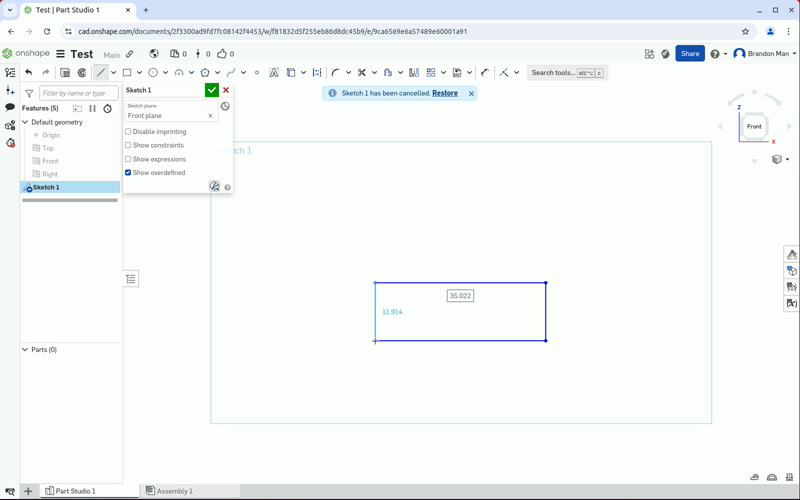
key_up(shift)
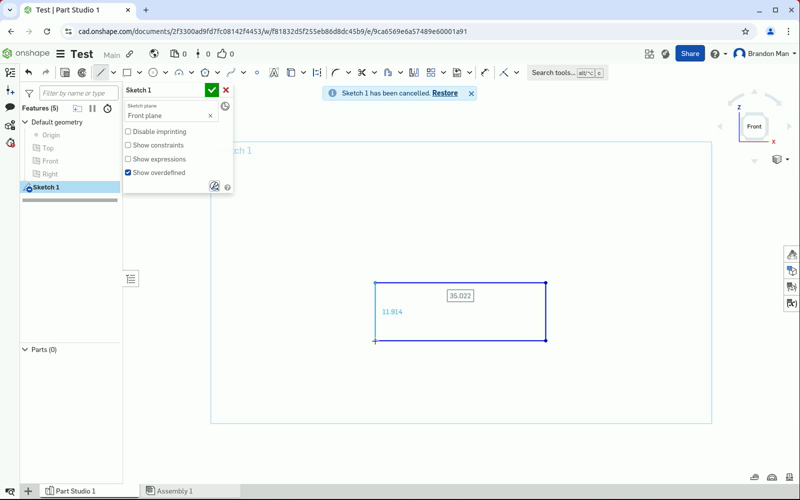
click(375, 340)
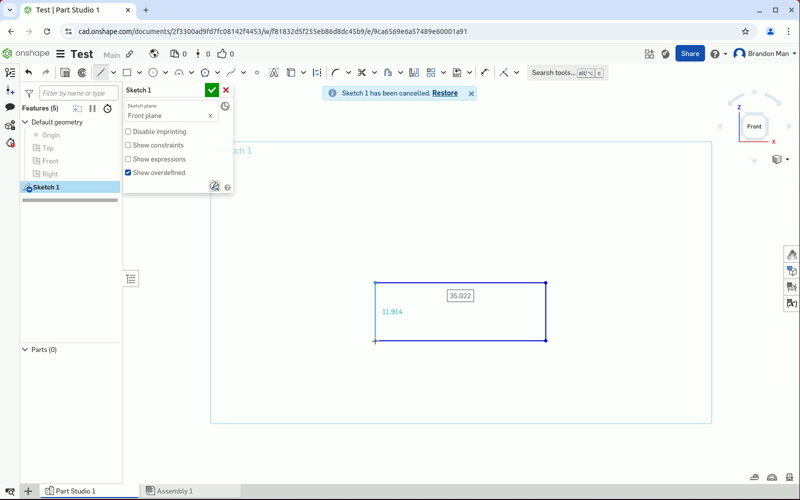
key(esc)
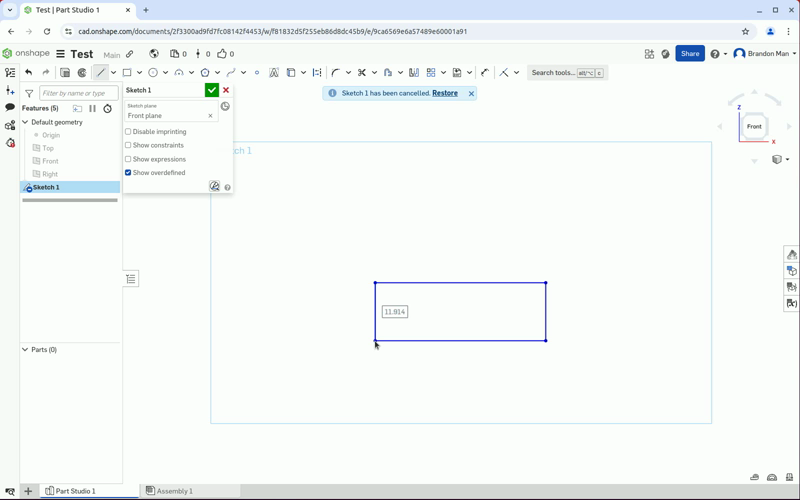
key(l)
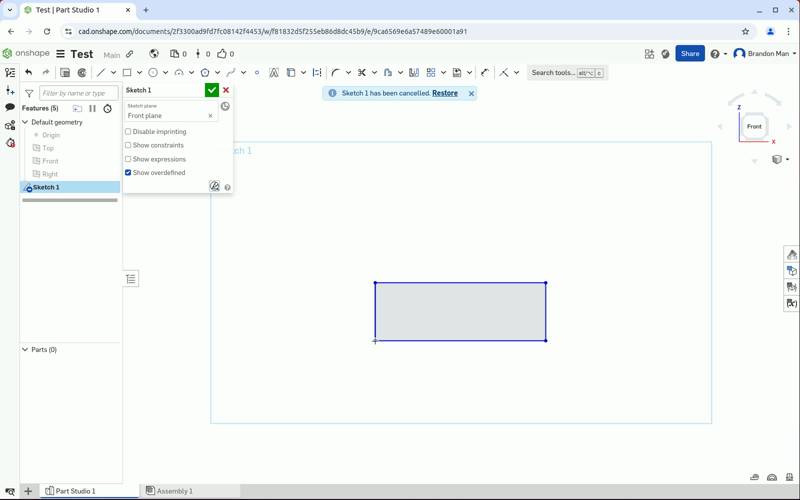
key_down(shift)
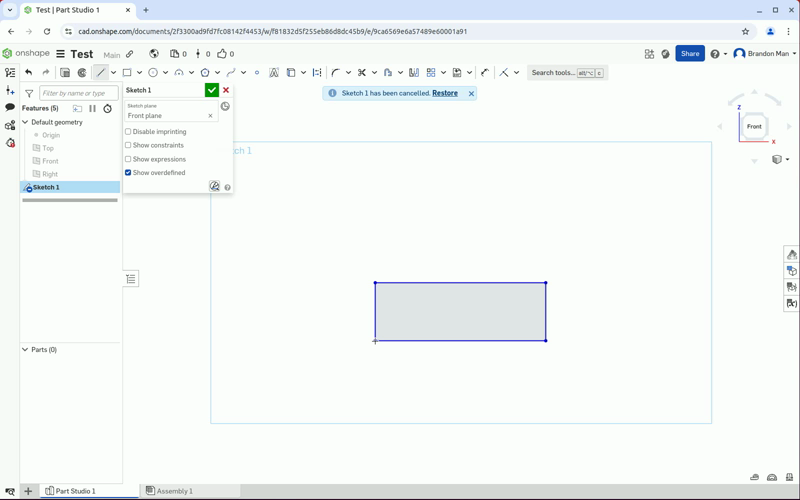
mouse_move(389, 327)
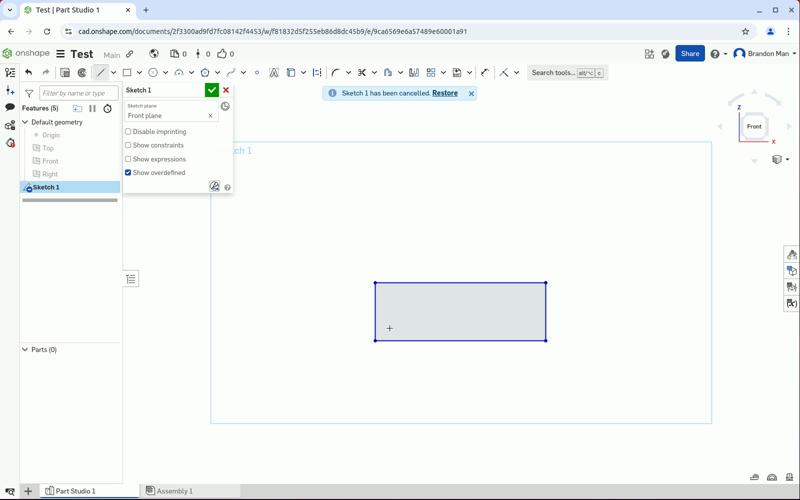
click(389, 327)
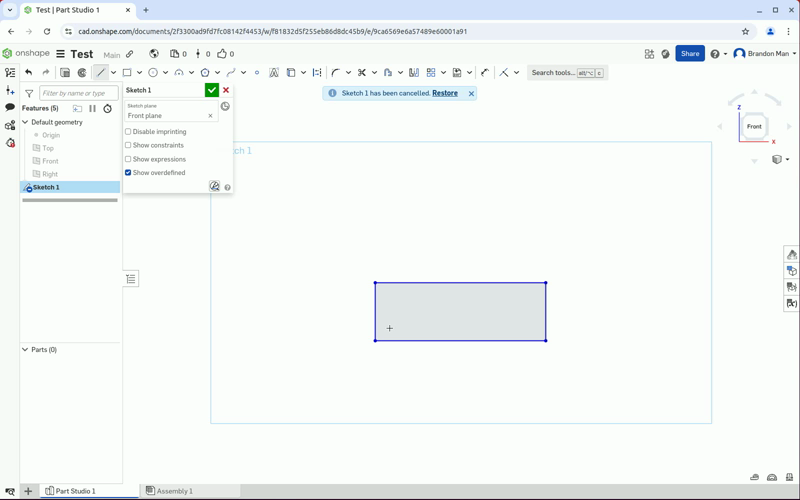
key_up(shift)
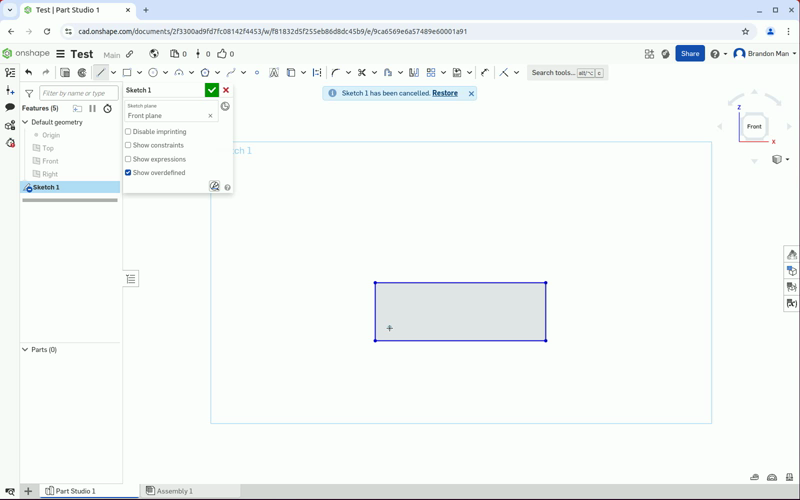
key_down(shift)
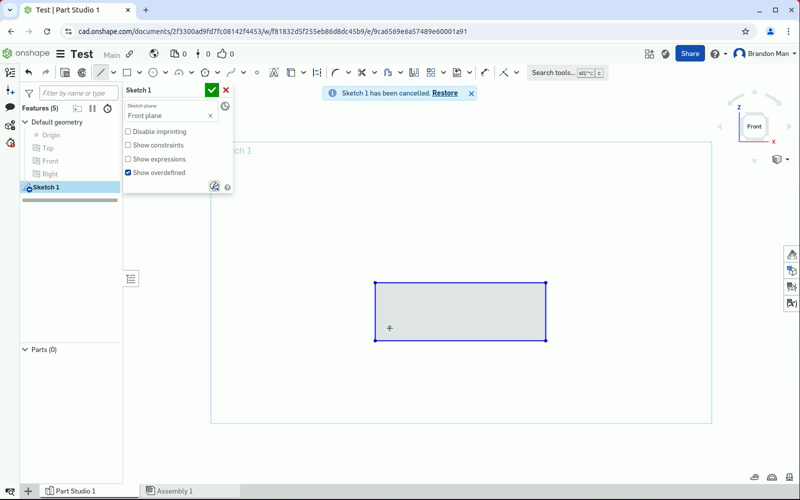
mouse_move(531, 327)
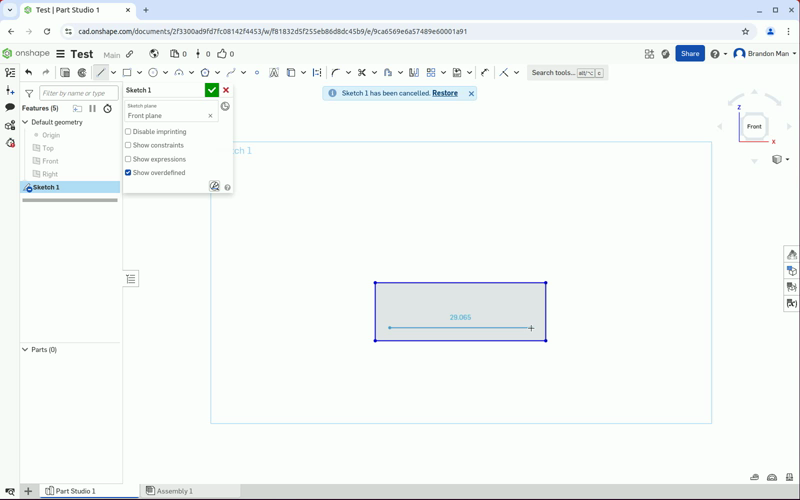
click(531, 327)
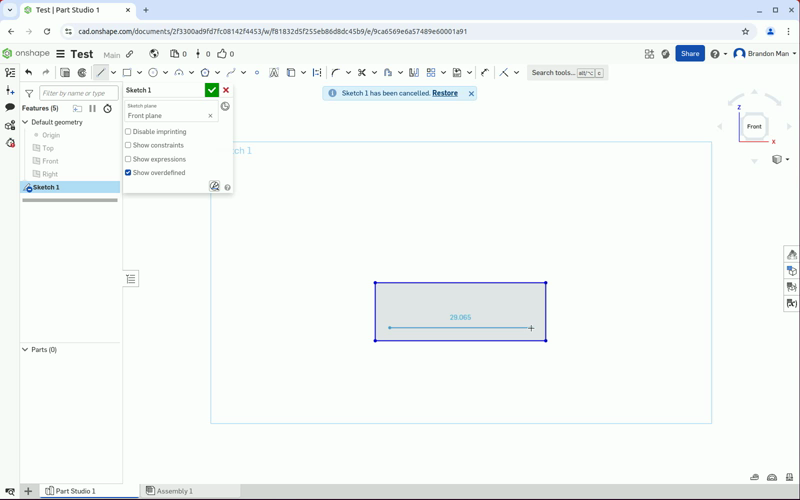
key_up(shift)
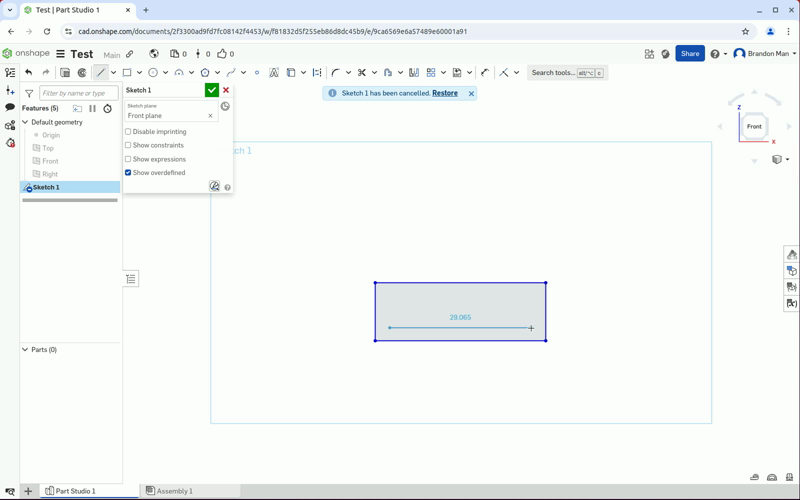
key_down(shift)
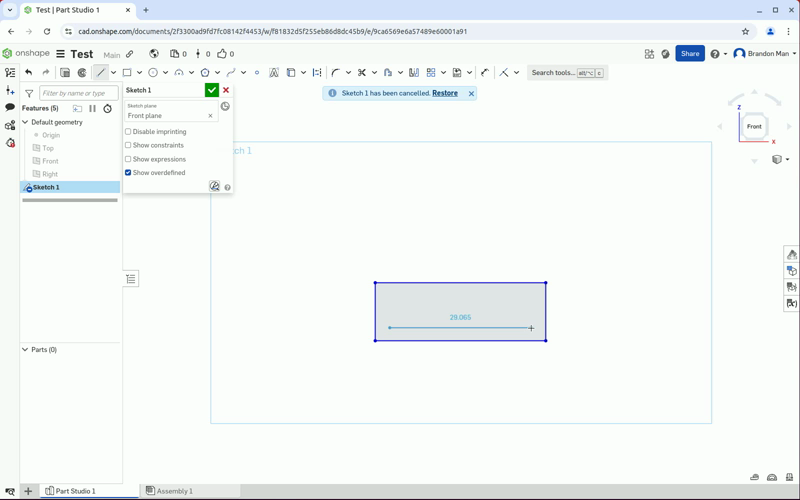
mouse_move(561, 327)
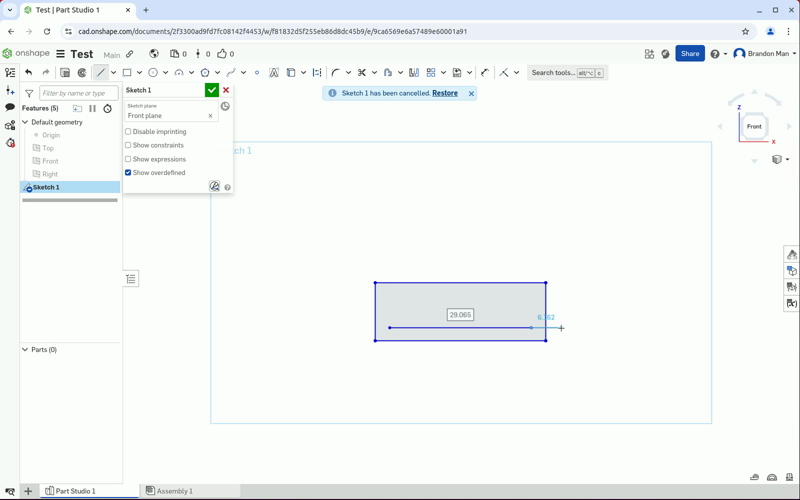
mouse_move(531, 293)
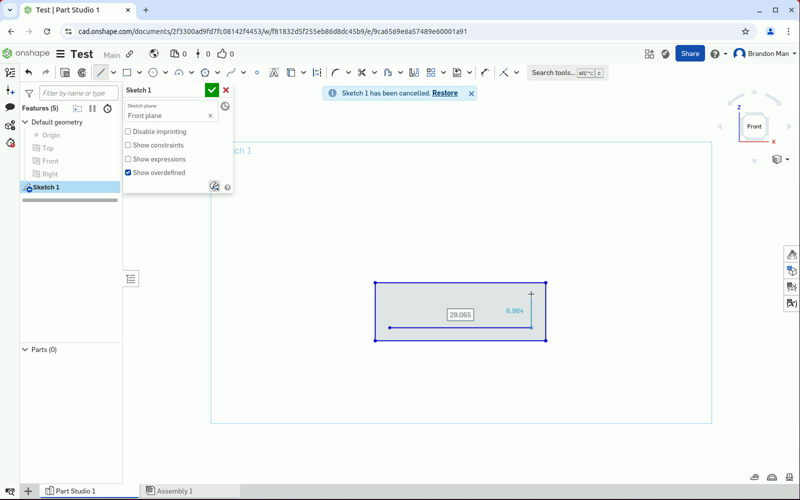
click(531, 293)
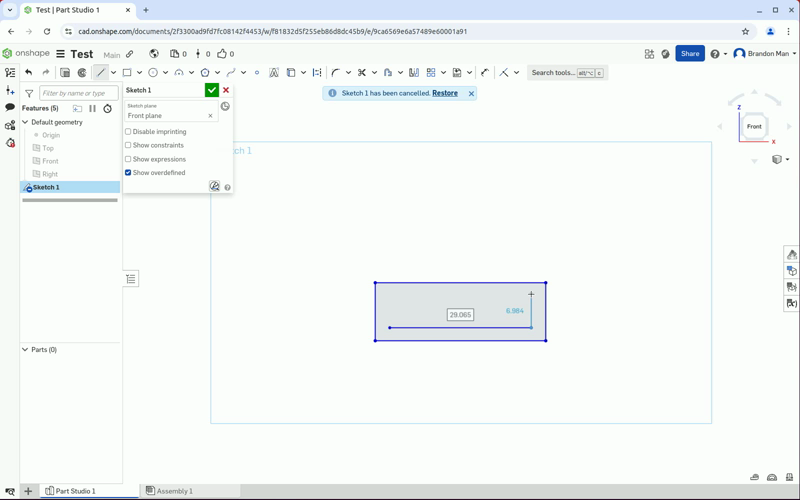
key_up(shift)
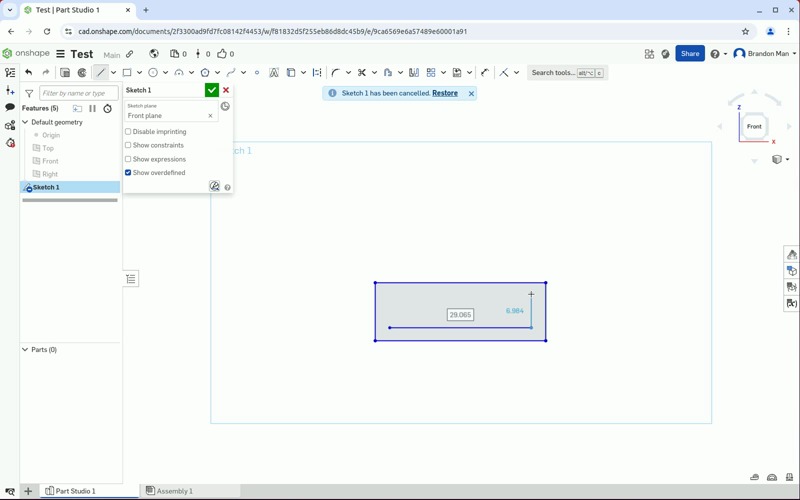
key_down(shift)
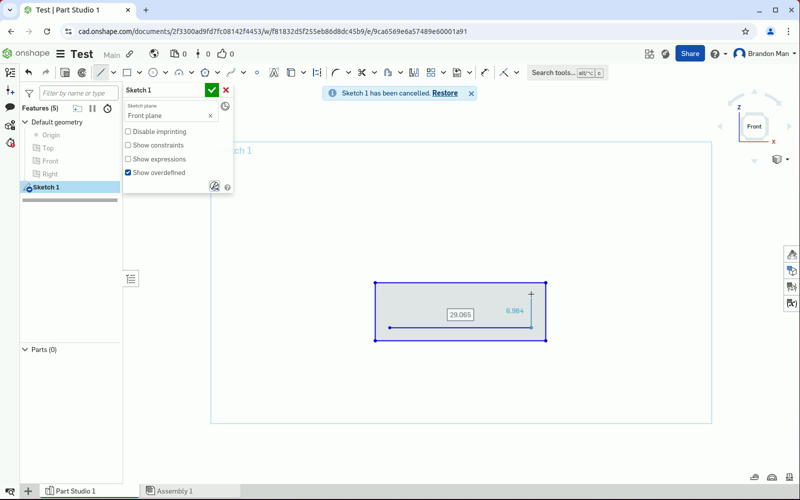
mouse_move(389, 293)
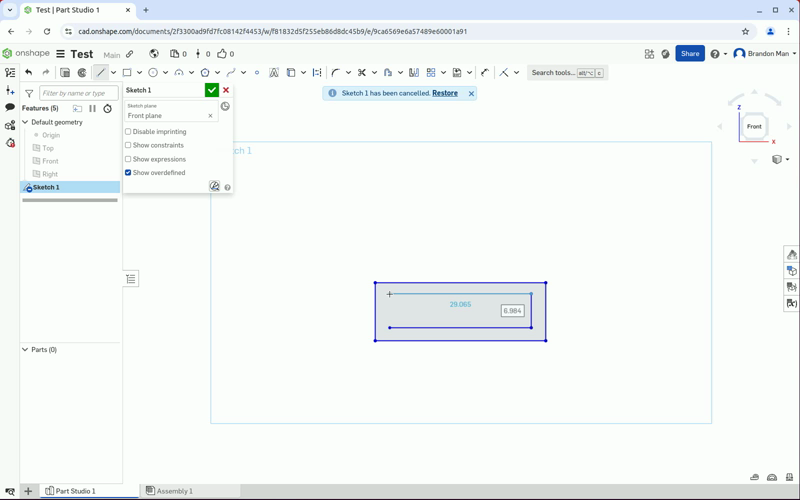
click(389, 293)
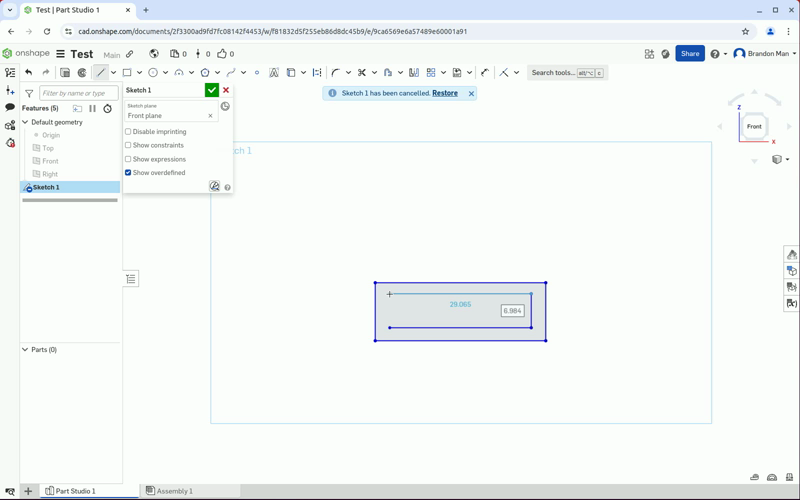
key_up(shift)
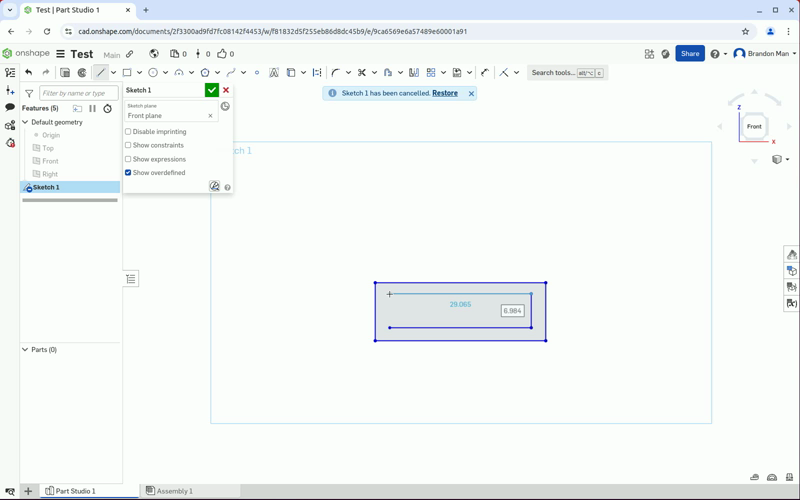
mouse_move(419, 293)
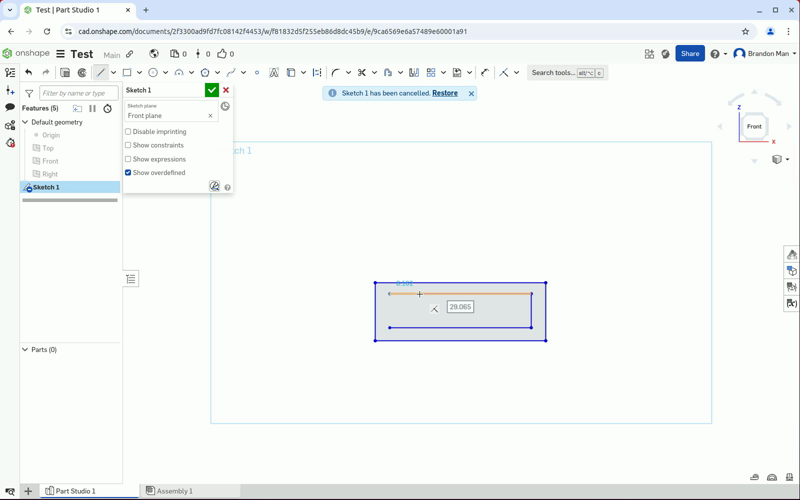
key_down(shift)
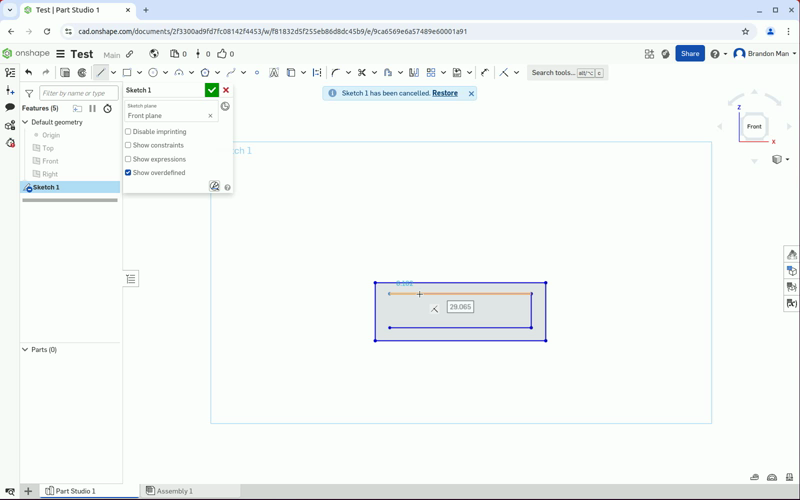
mouse_move(389, 327)
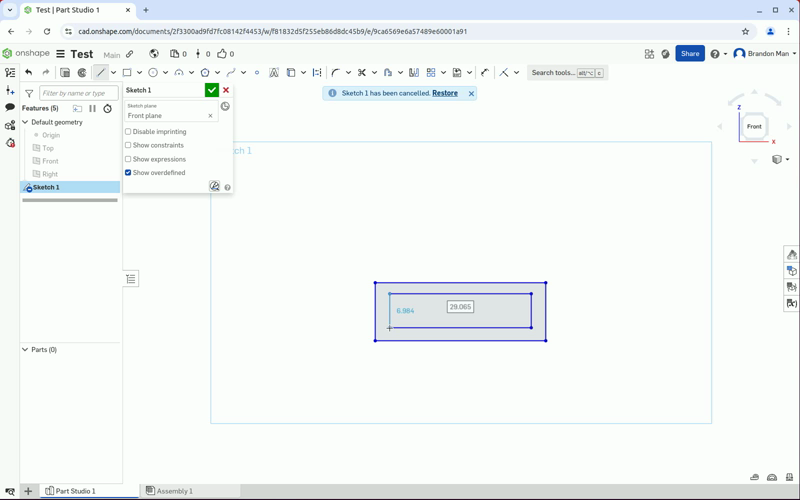
key_up(shift)
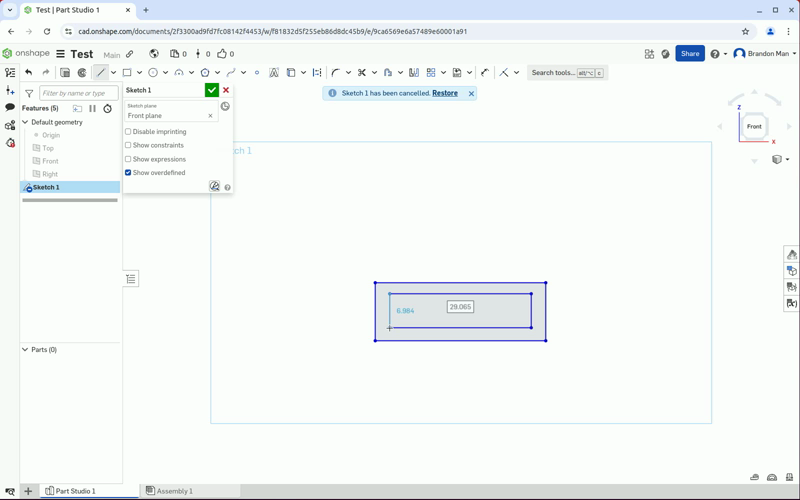
click(389, 327)
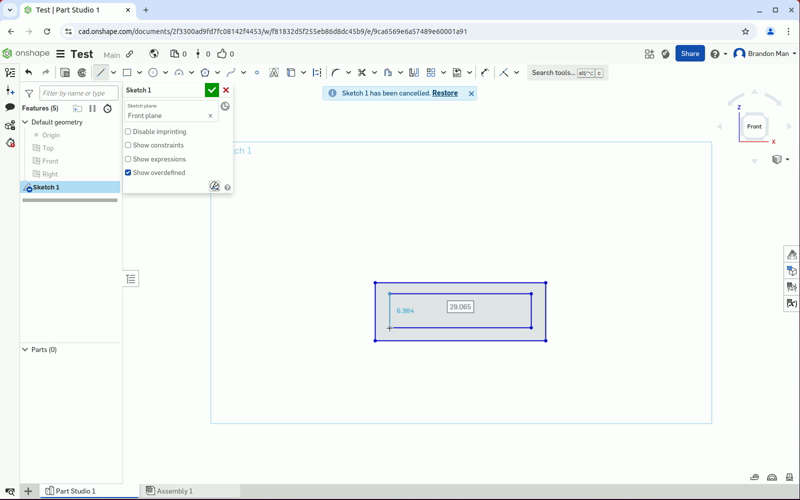
key(esc)
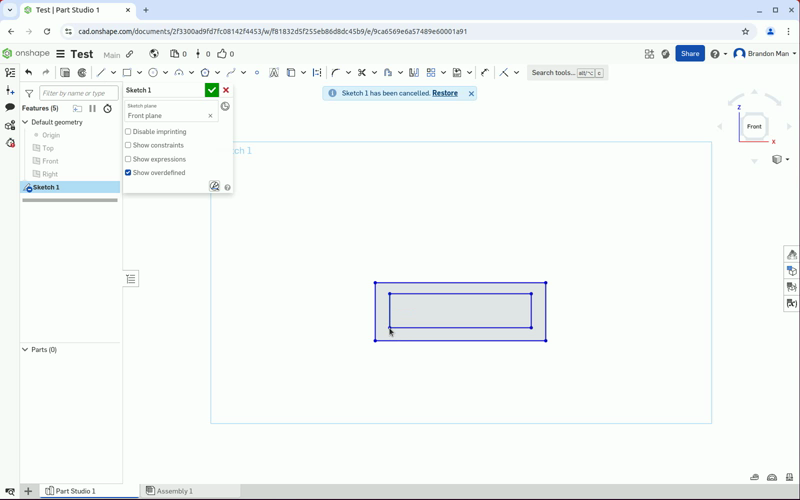
mouse_move(486, 331)
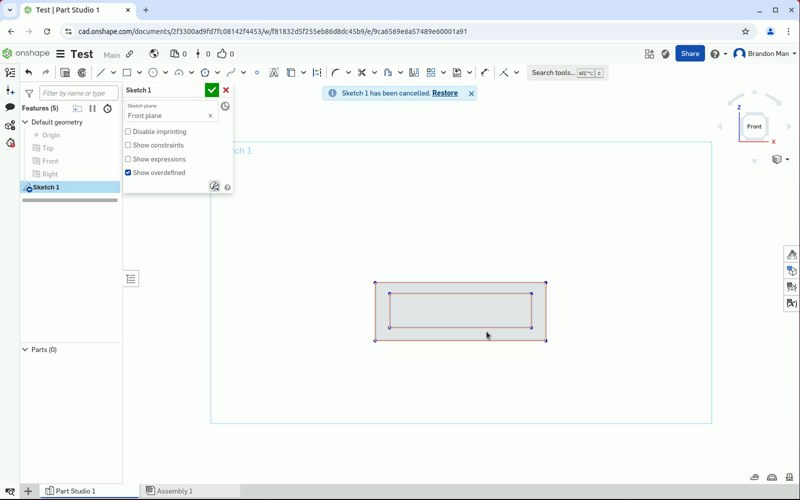
click(486, 331)
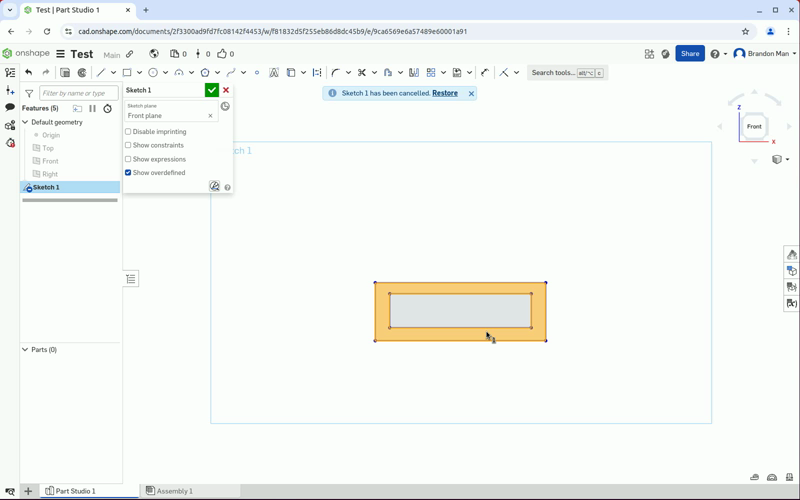
mouse_move(73, 352)
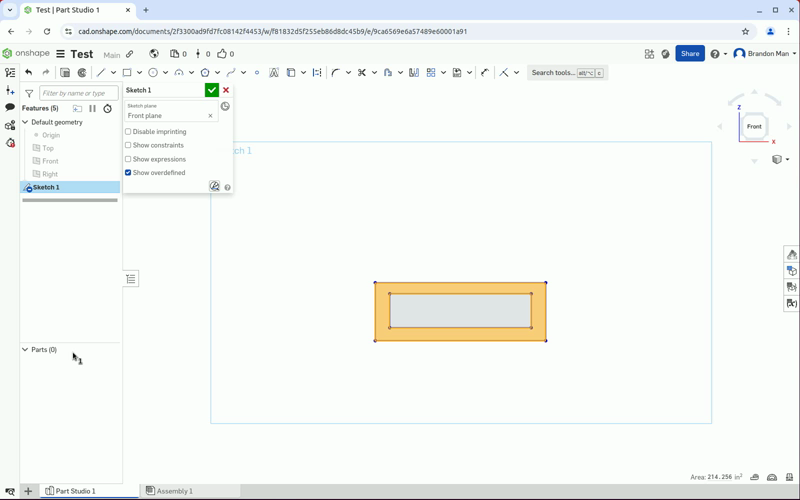
key(shift+y)
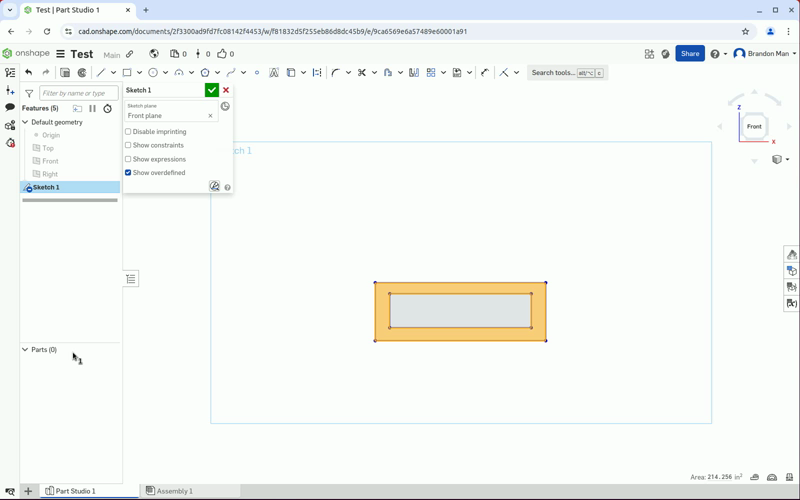
key(shift+e)
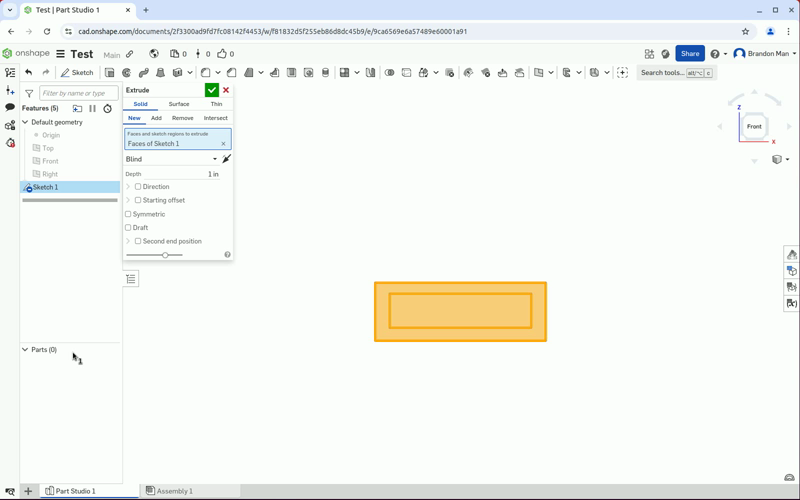
mouse_move(143, 106)
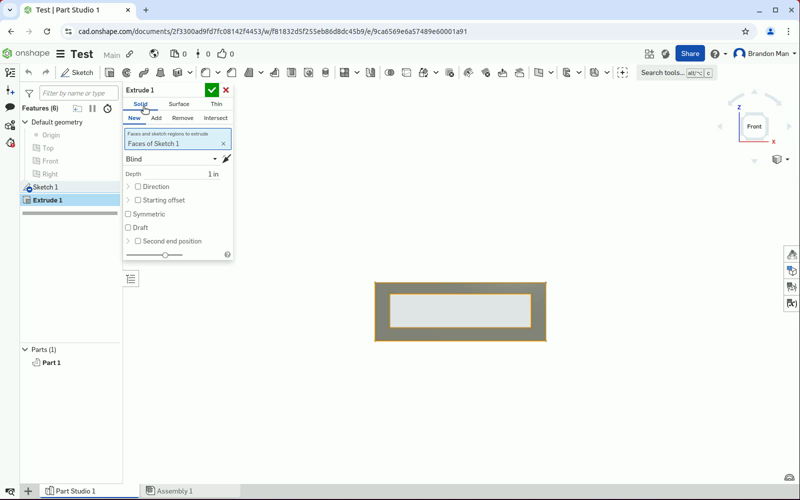
click(143, 106)
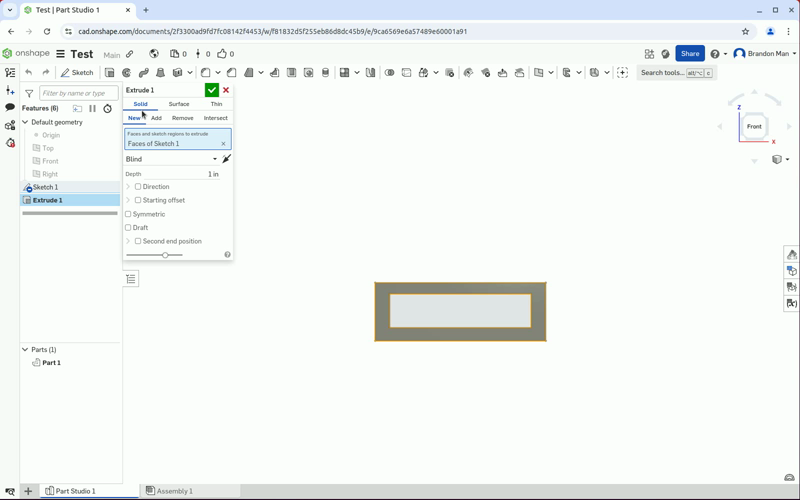
mouse_move(137, 120)
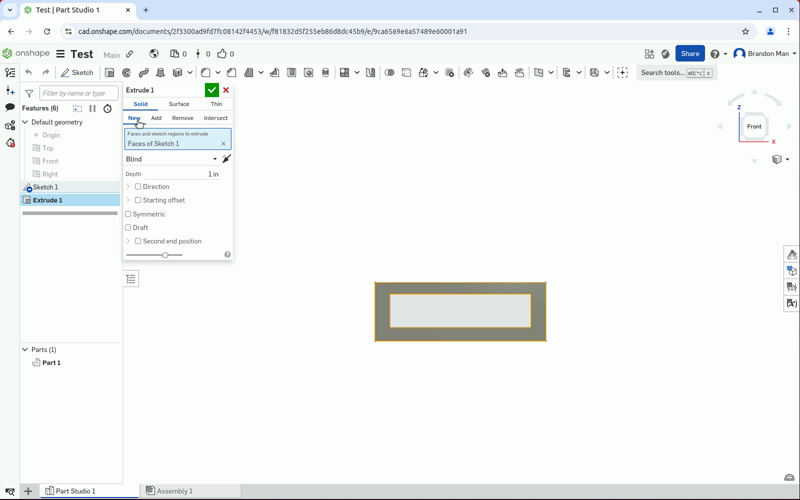
click(137, 120)
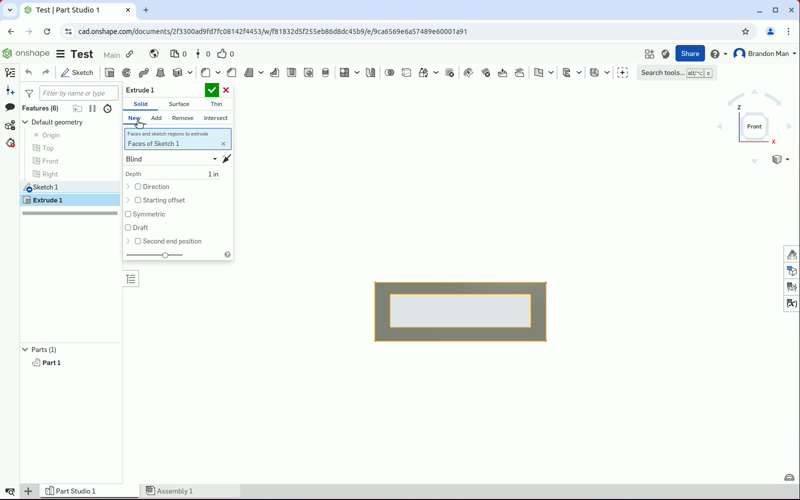
key(tab, 4)
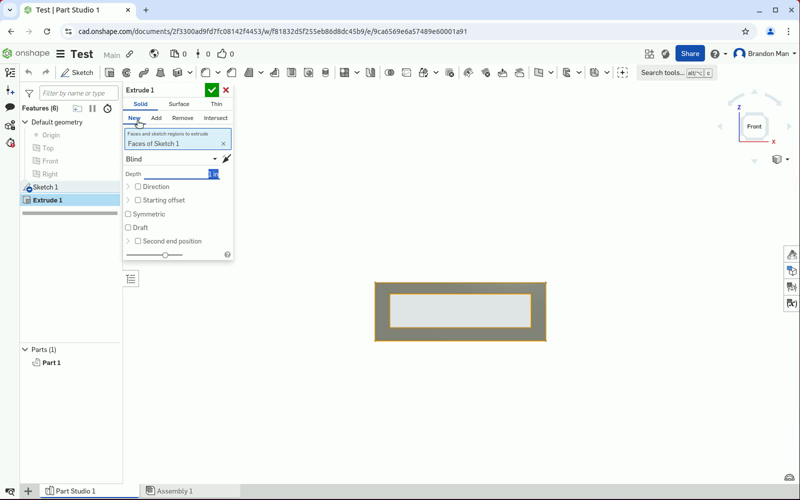
text(23.59)
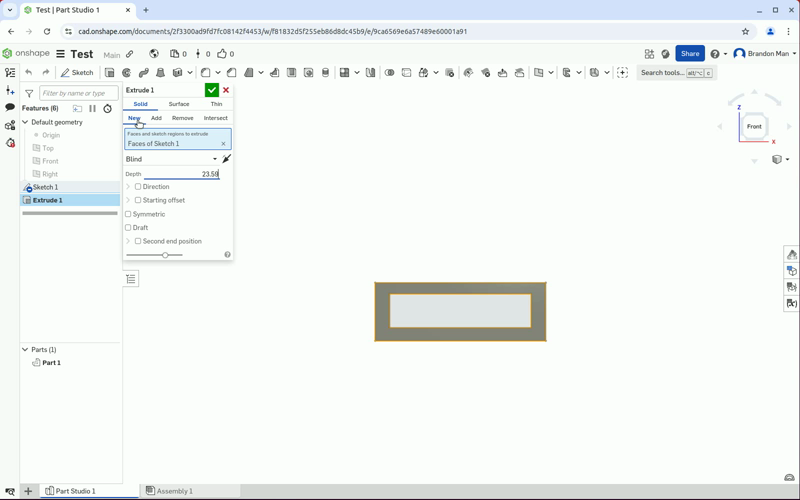
key(tab, 3)
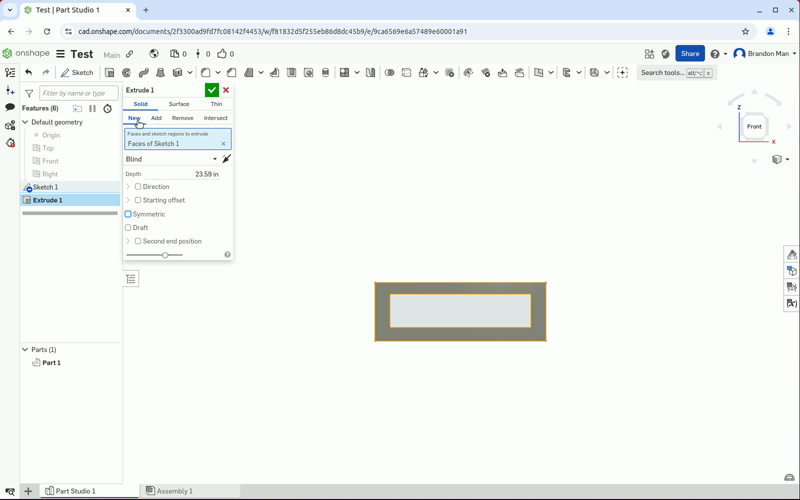
key(space)
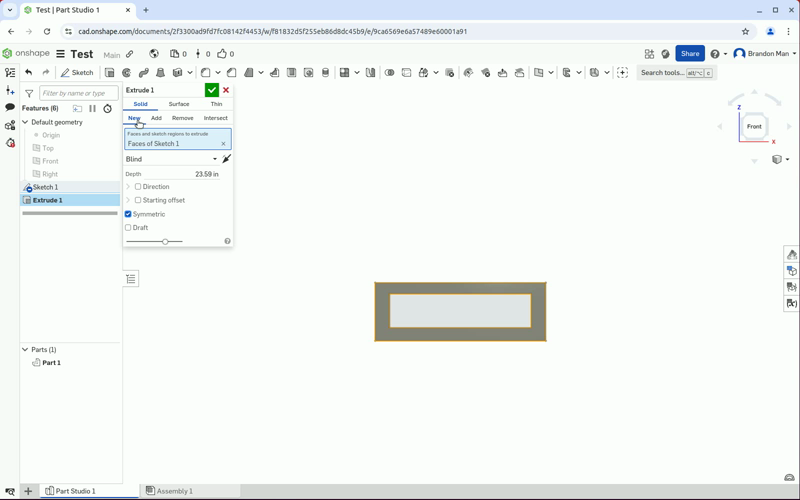
key(enter)
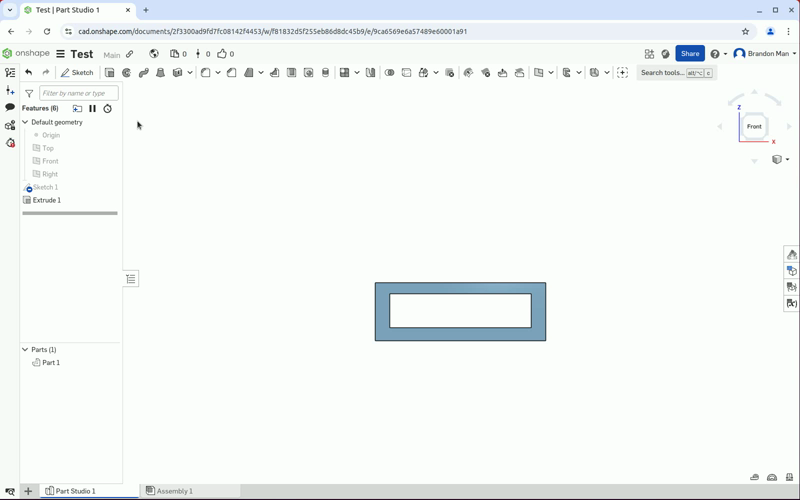
key(shift+h)
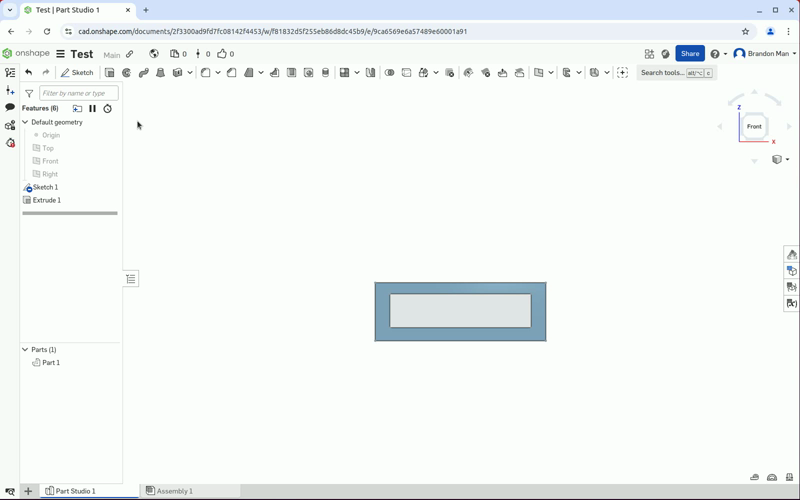
key(shift+h)
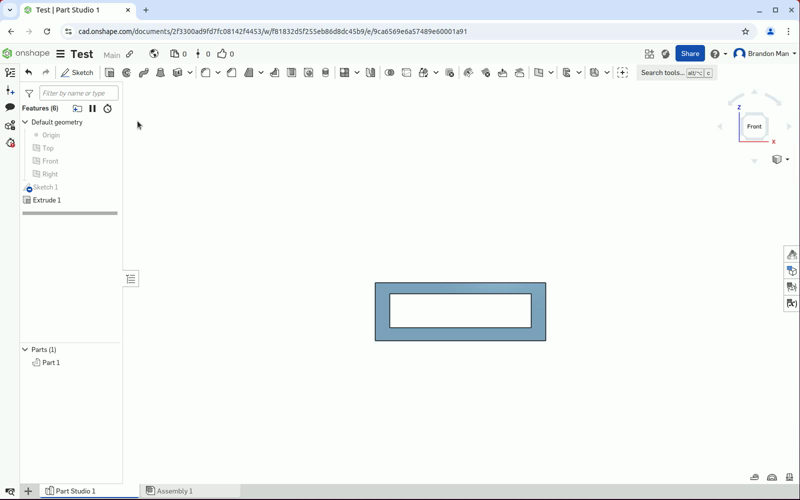
mouse_move(73, 189)
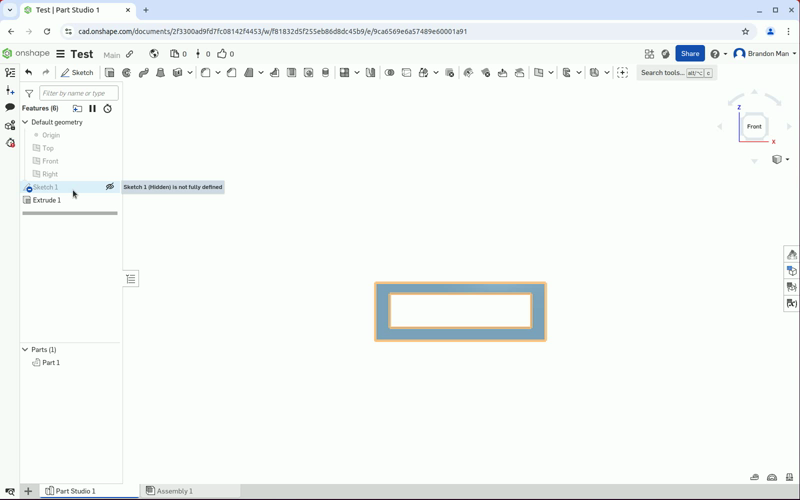
click(73, 189)
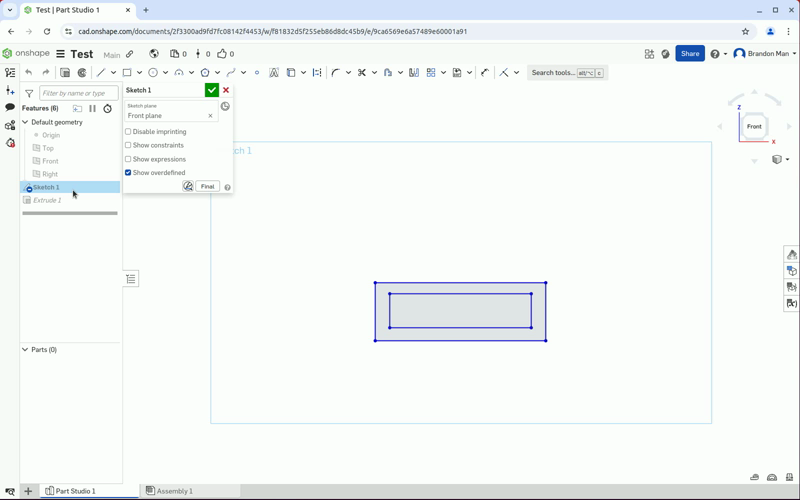
mouse_move(229, 92)
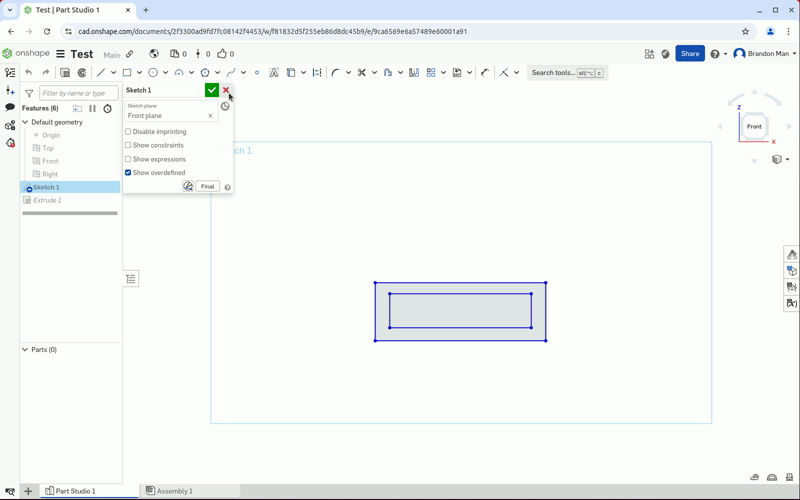
click(229, 92)
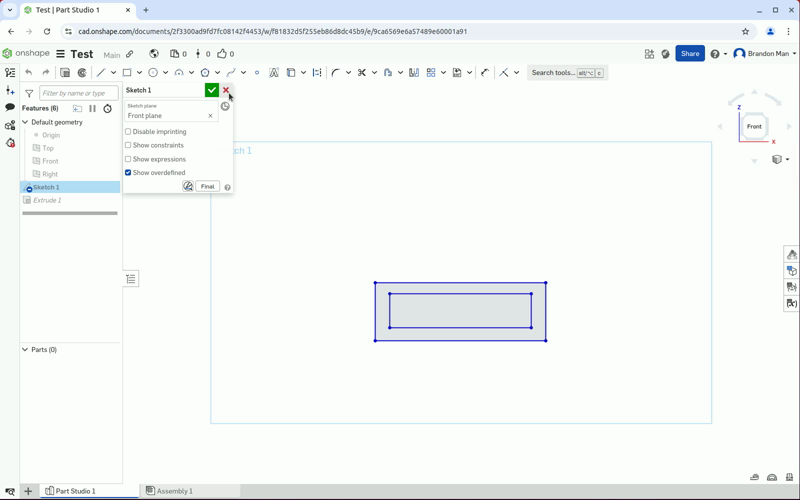
mouse_move(73, 352)
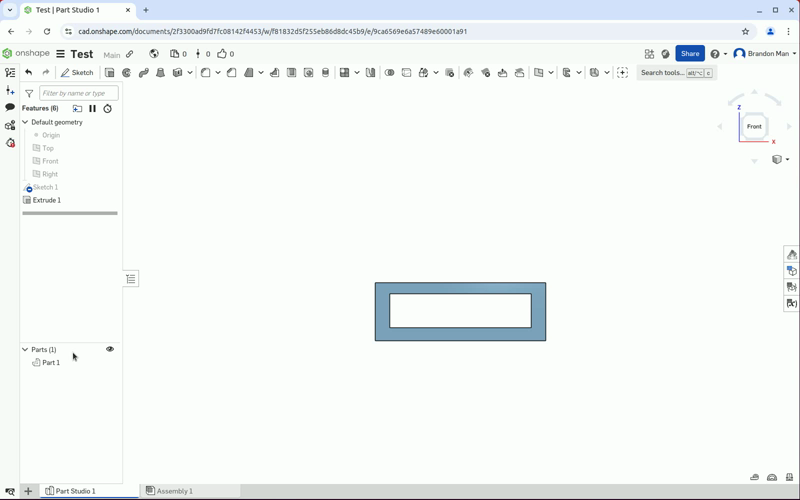
key(y)
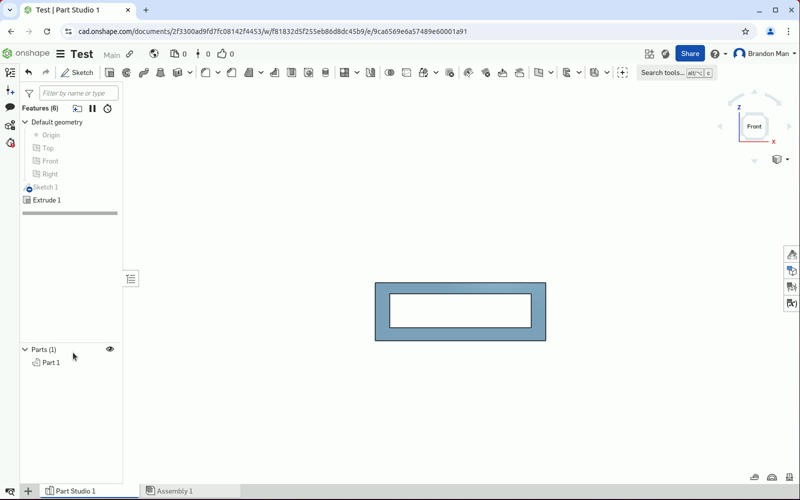
key(shift+p)
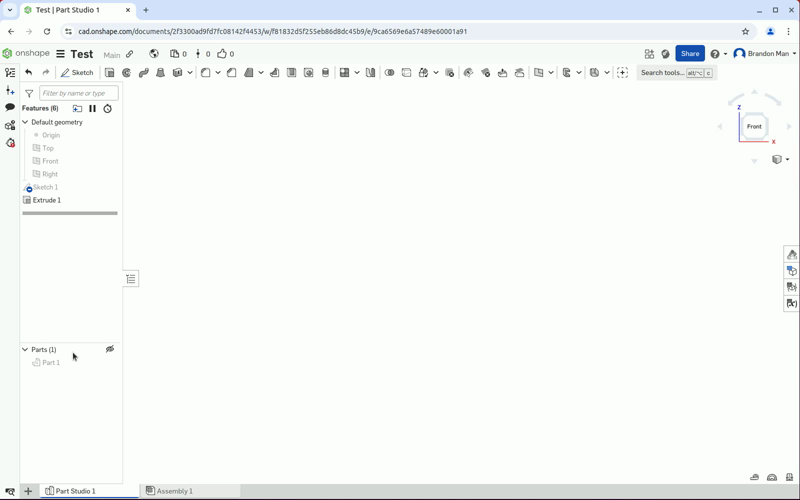
key(space)
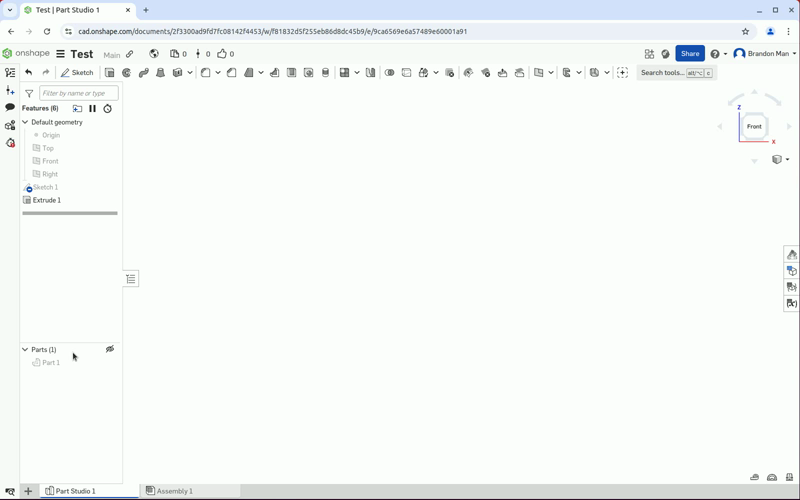
key_down(shift)
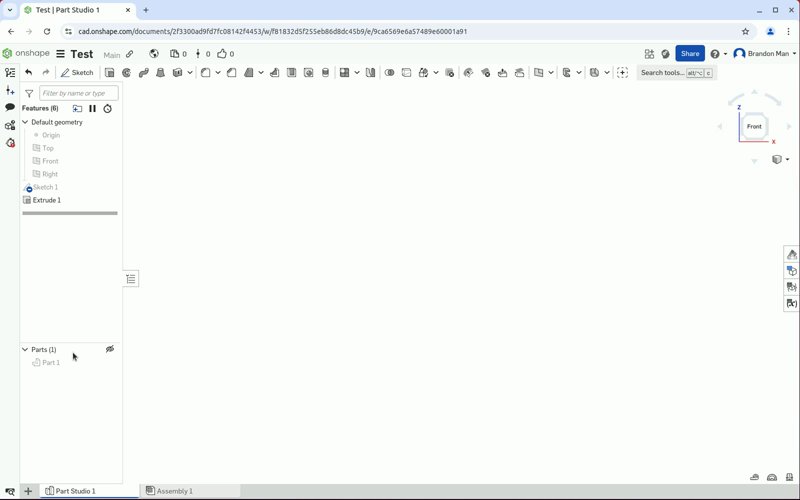
key(down)
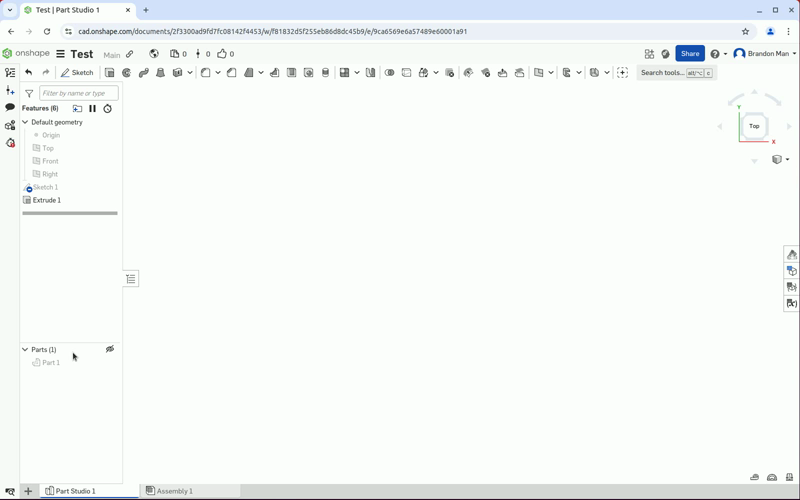
key_up(shift)
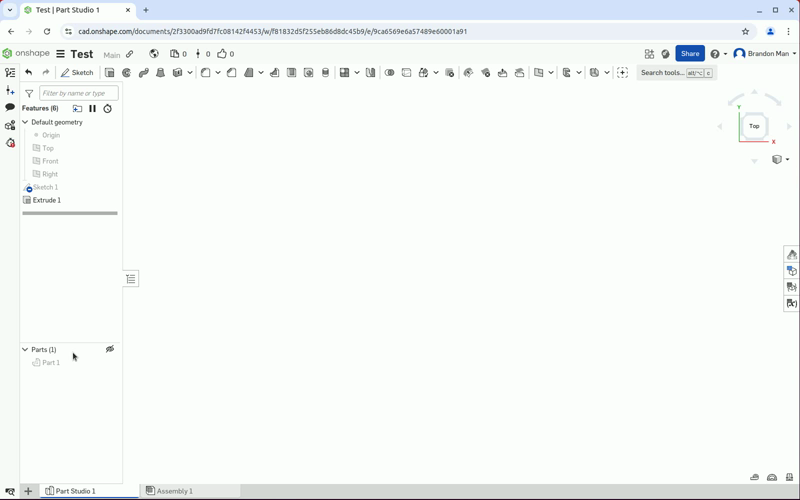
mouse_move(73, 352)
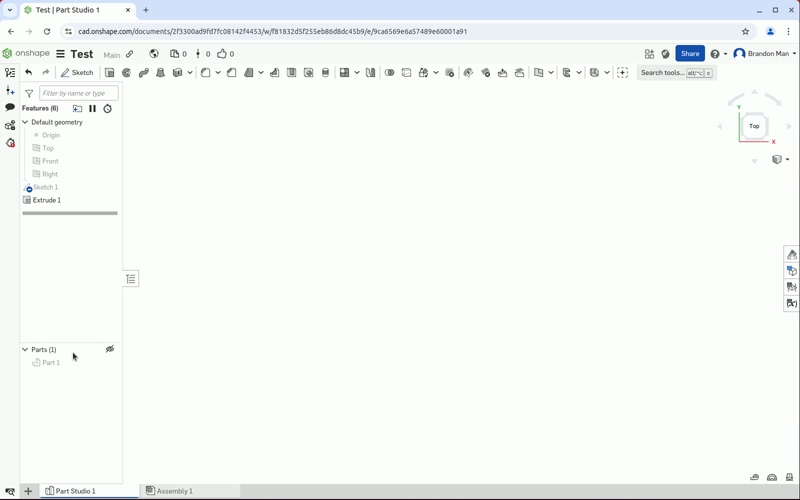
key(shift+y)
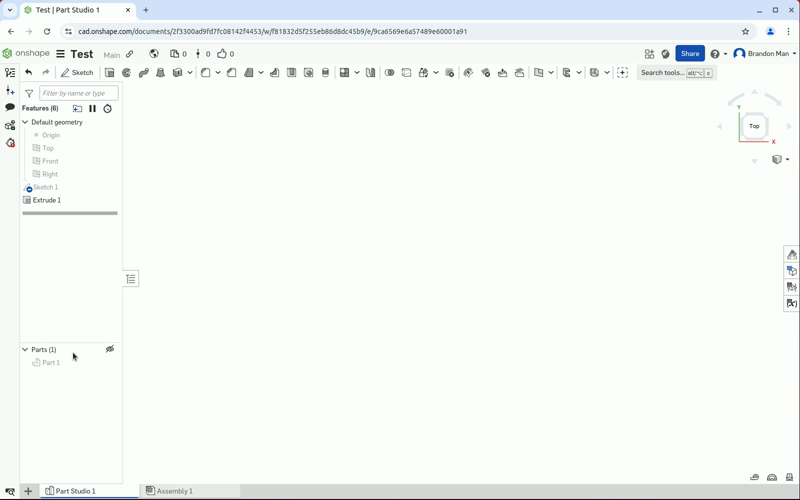
key(shift+s)
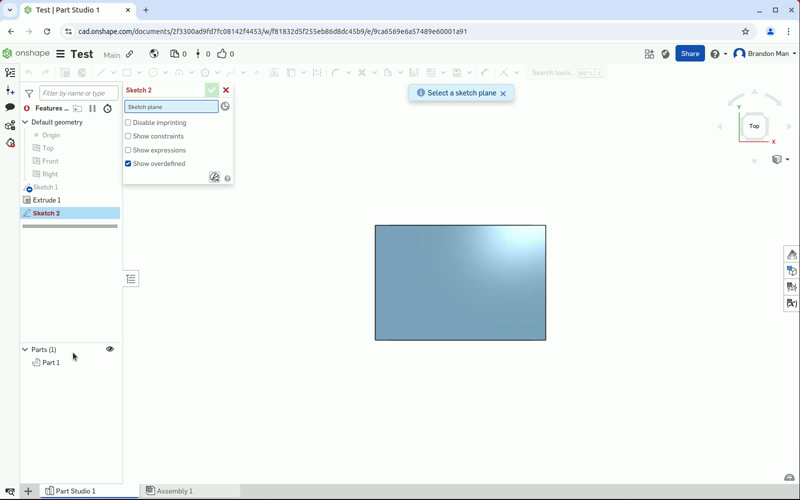
mouse_move(73, 150)
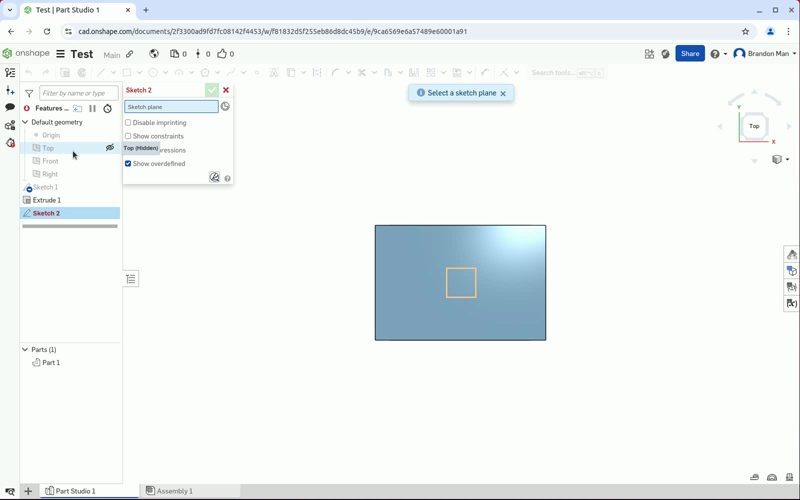
click(73, 150)
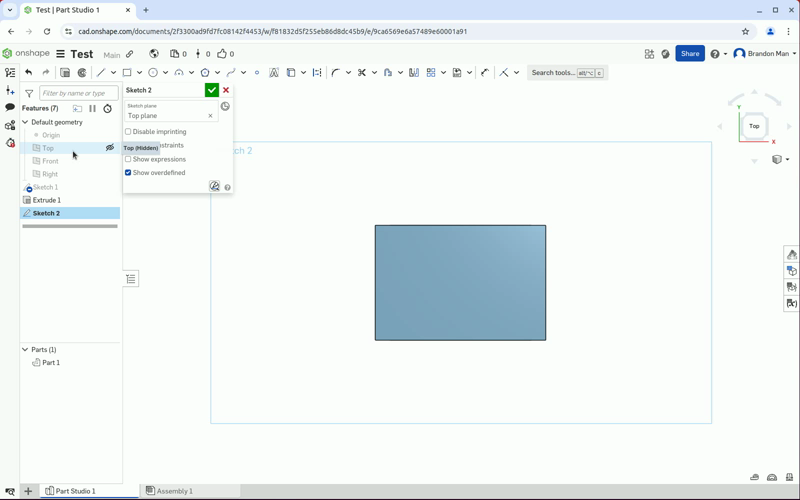
mouse_move(73, 352)
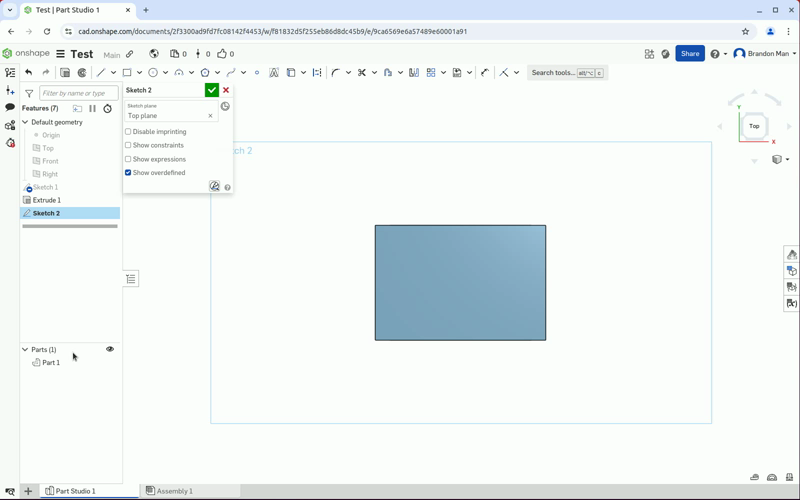
key(y)
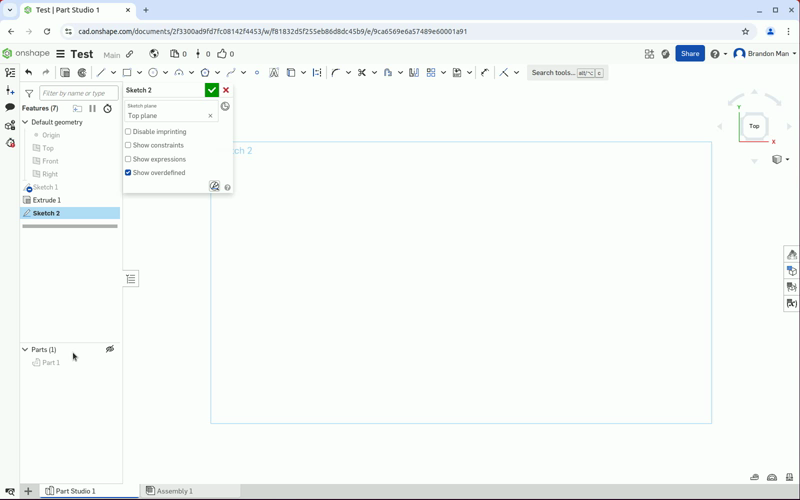
key(c)
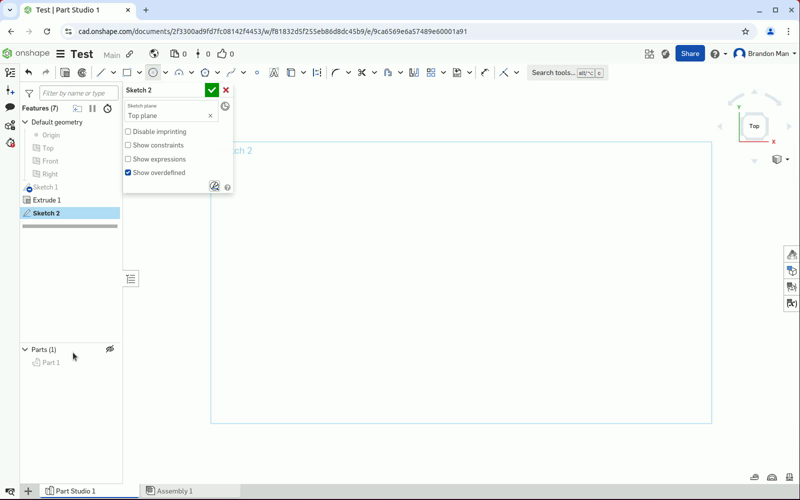
key_down(shift)
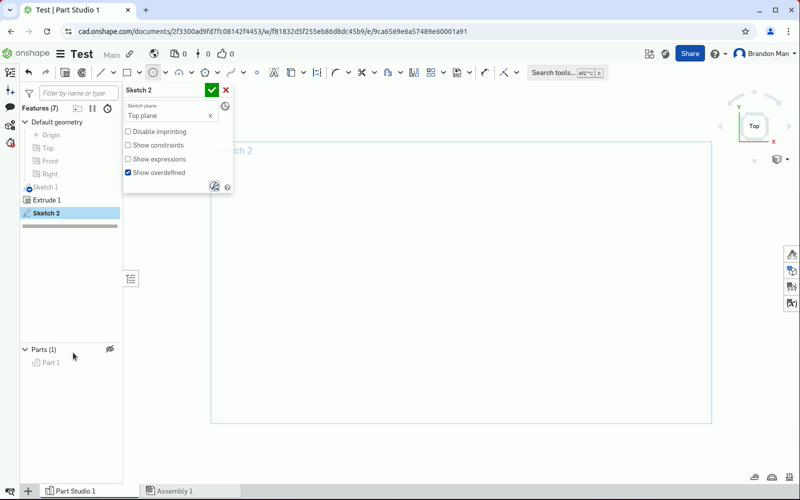
mouse_move(461, 282)
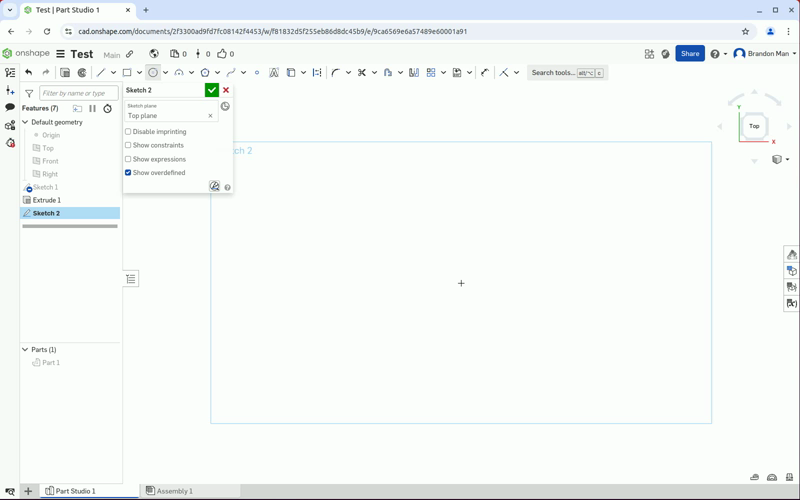
click(461, 282)
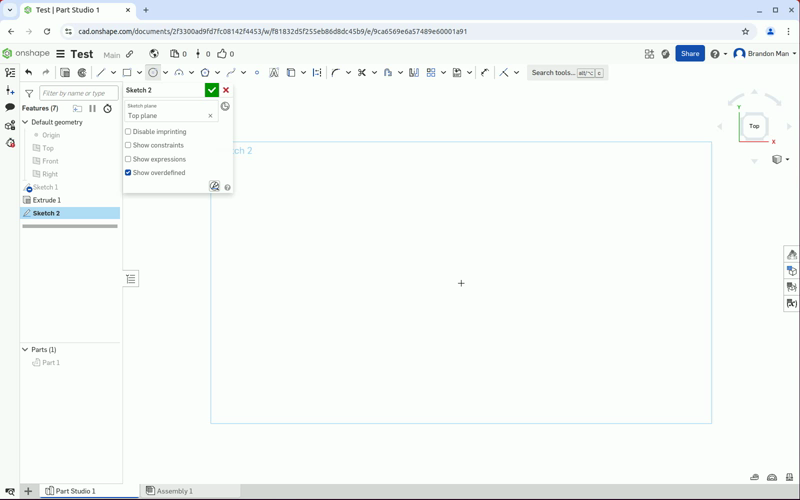
key_up(shift)
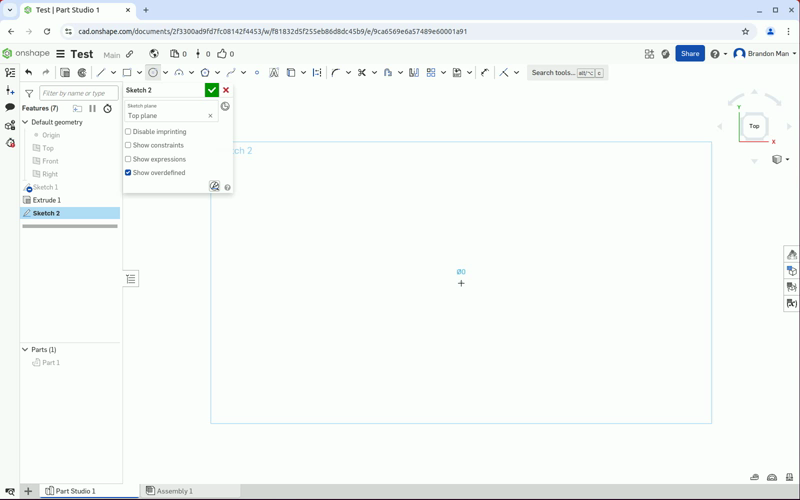
mouse_move(574, 282)
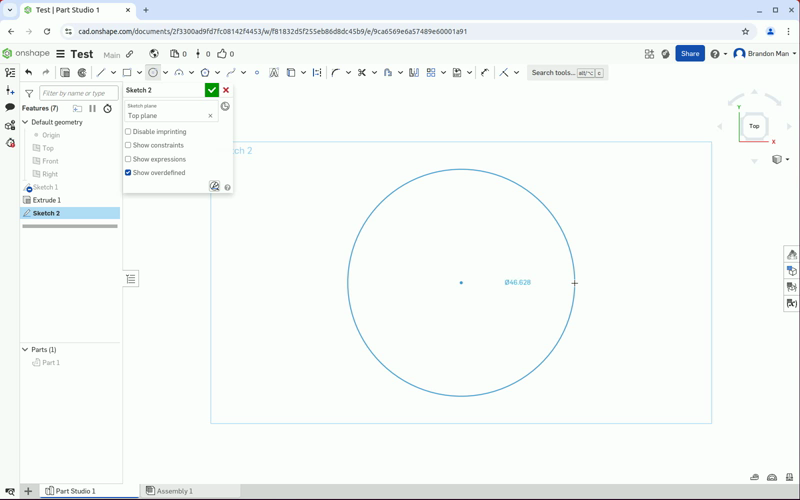
click(574, 282)
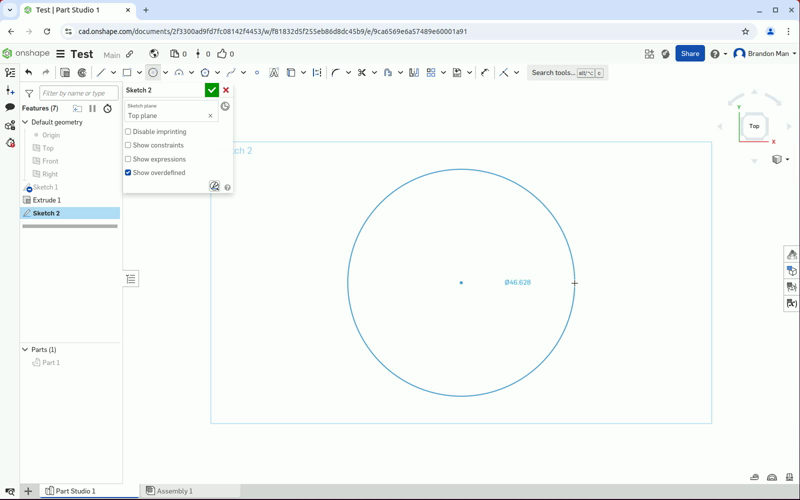
key(esc)
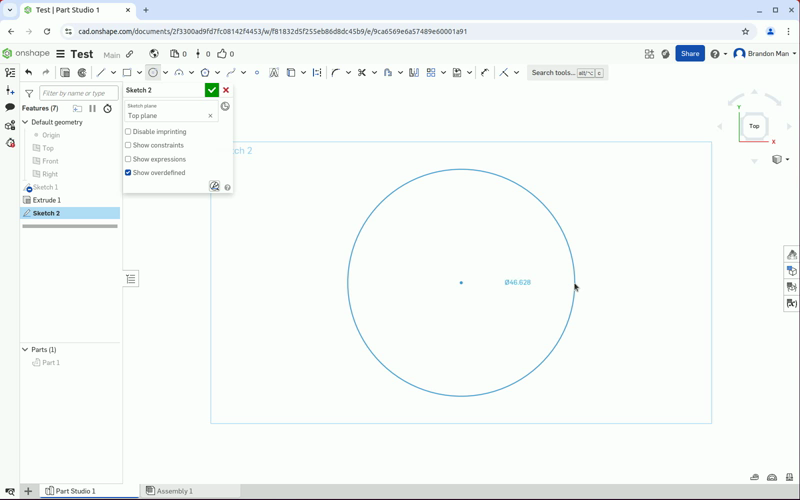
mouse_move(461, 233)
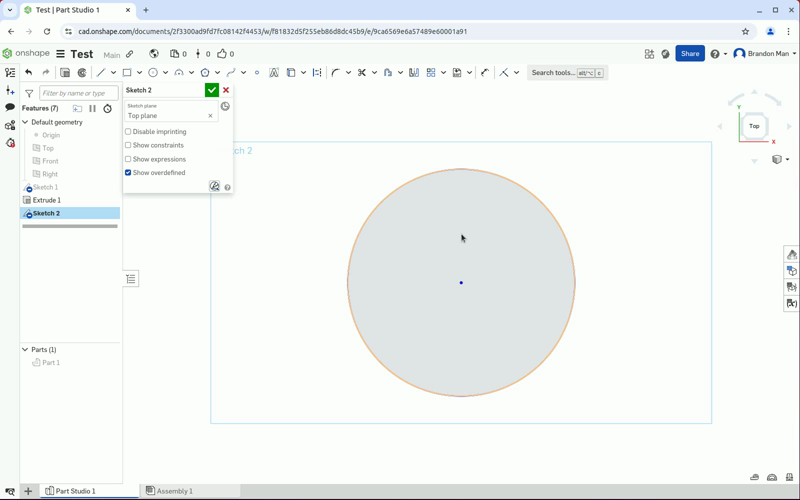
click(461, 233)
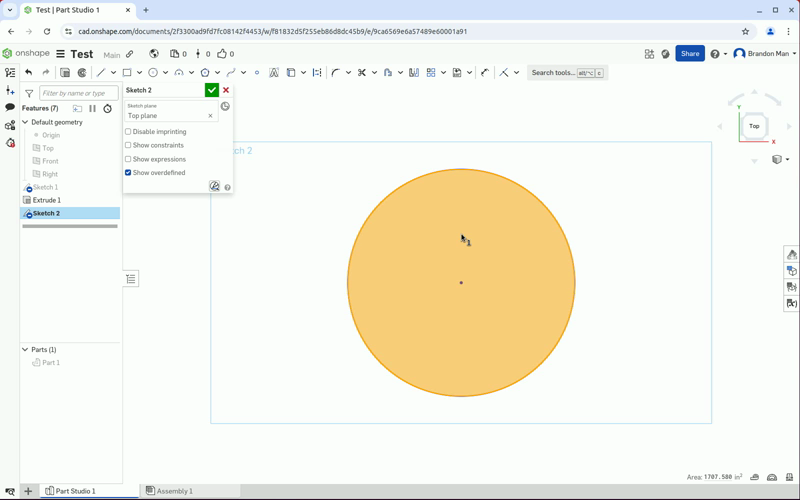
mouse_move(73, 352)
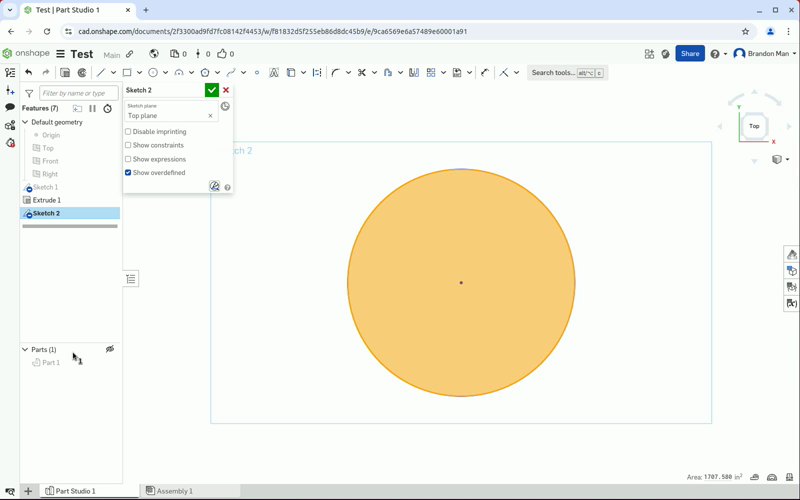
key(shift+y)
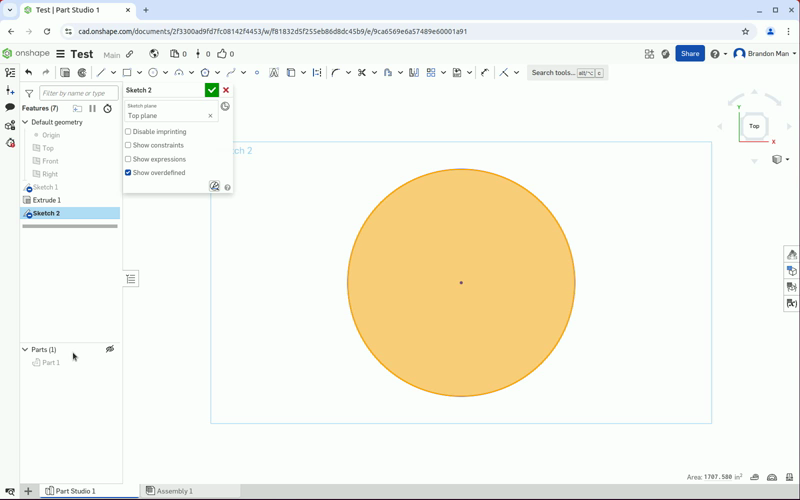
key(shift+e)
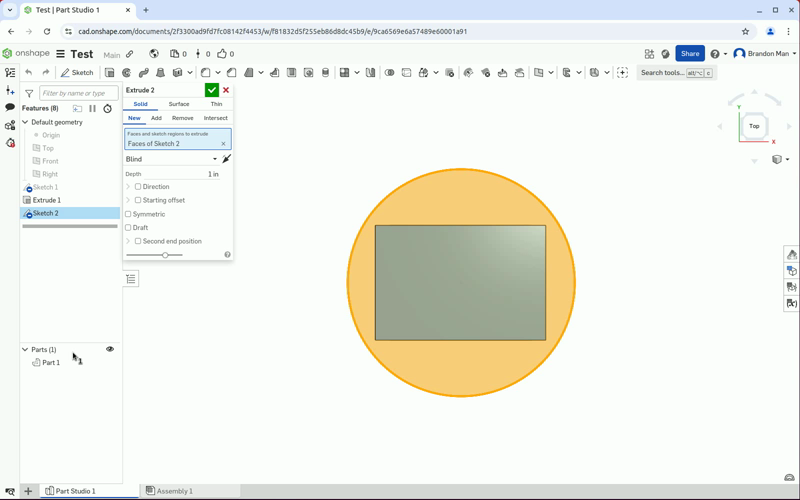
mouse_move(143, 106)
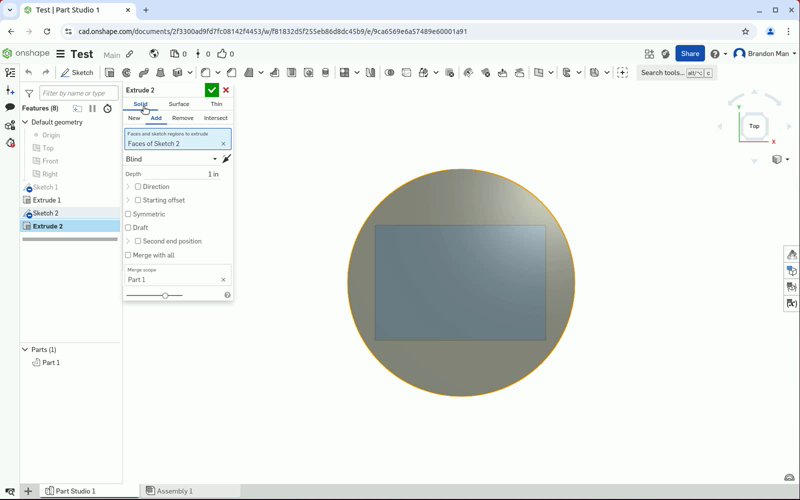
click(143, 106)
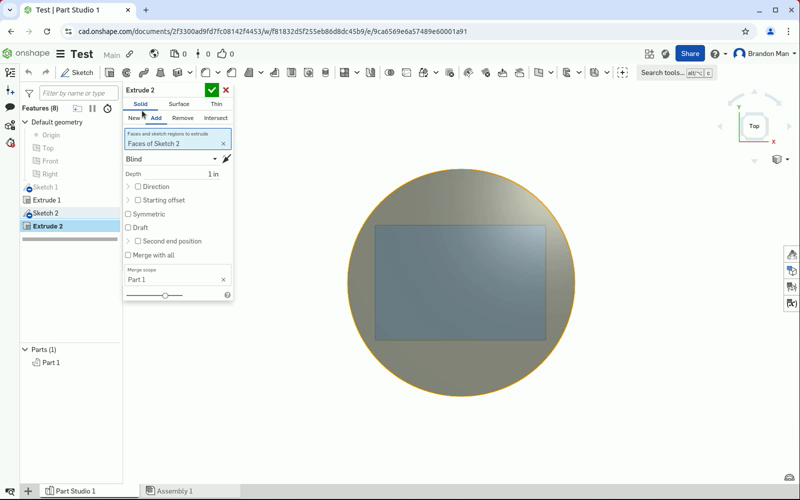
mouse_move(137, 120)
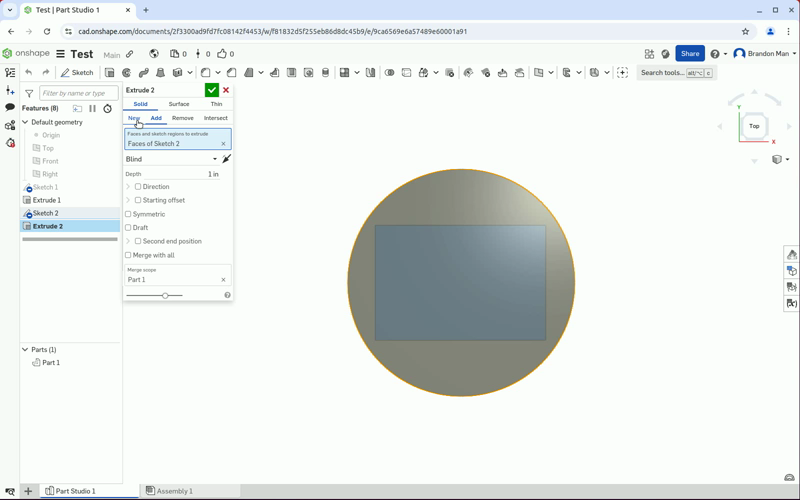
click(137, 120)
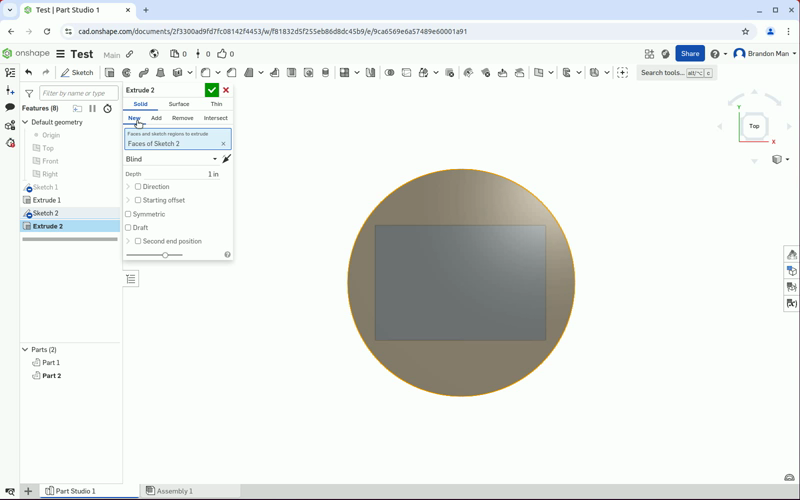
key(tab, 4)
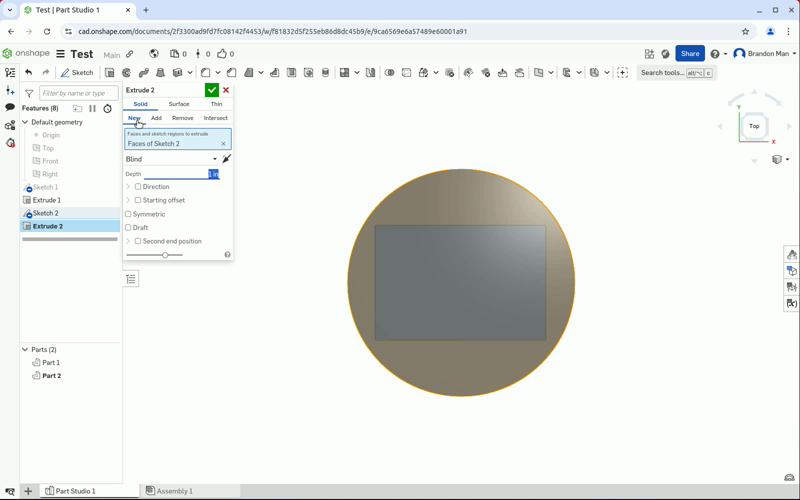
text(4.332)
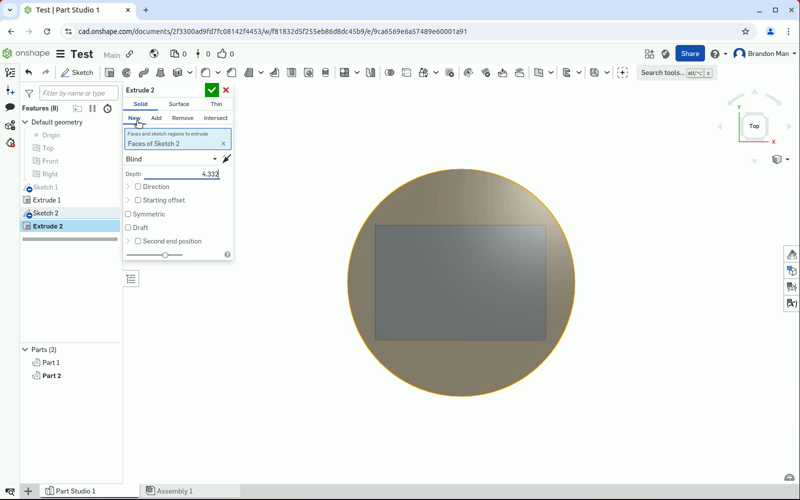
key(tab, 3)
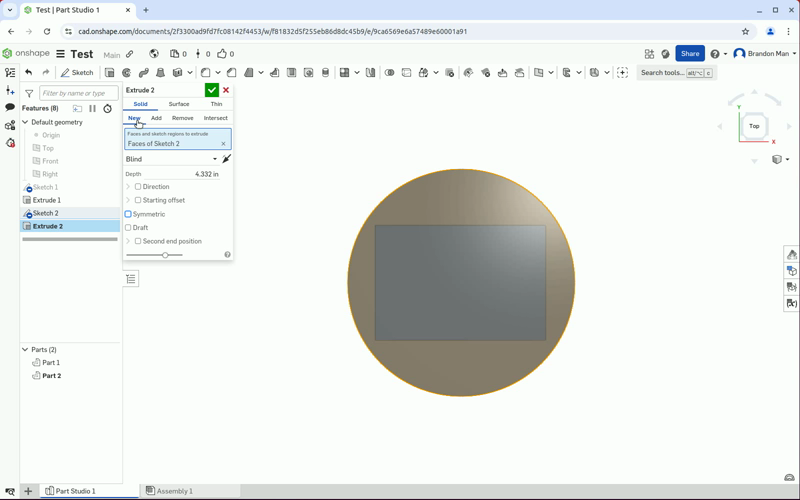
key(space)
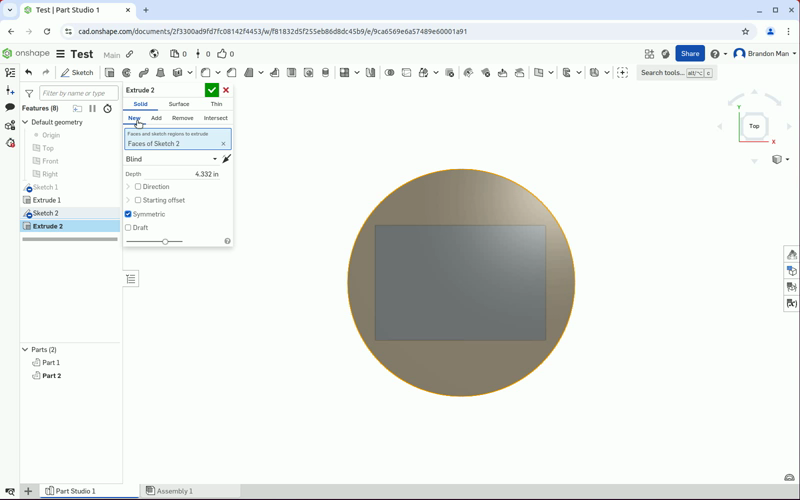
key(enter)
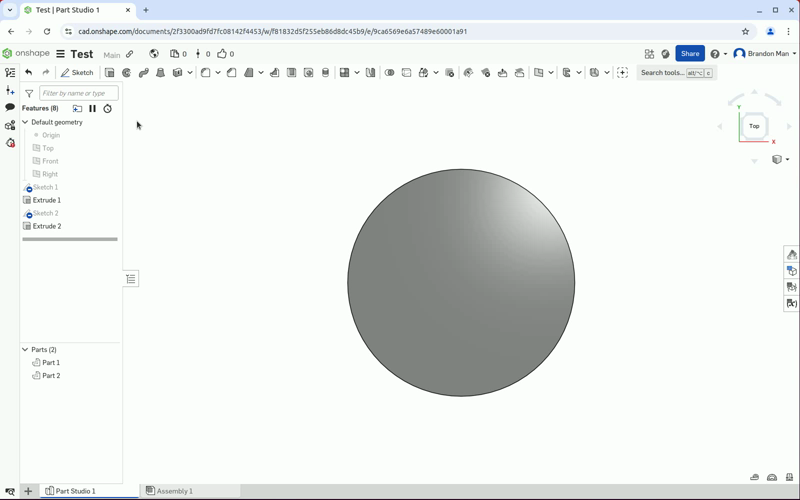
key(shift+h)
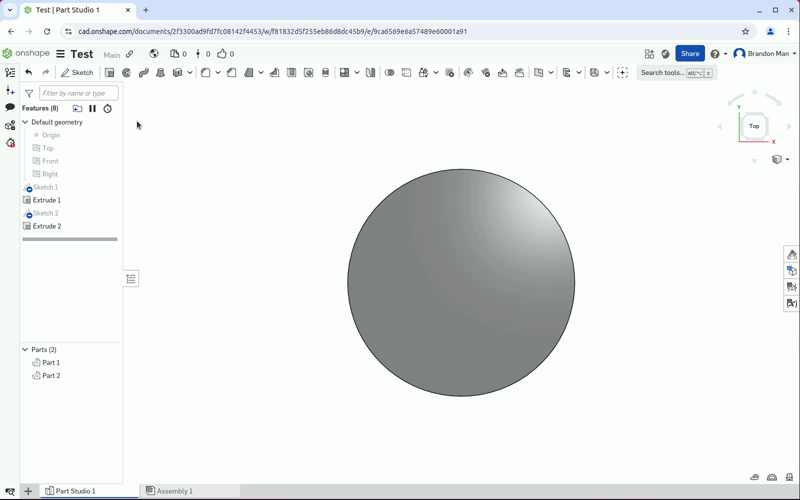
key(shift+h)
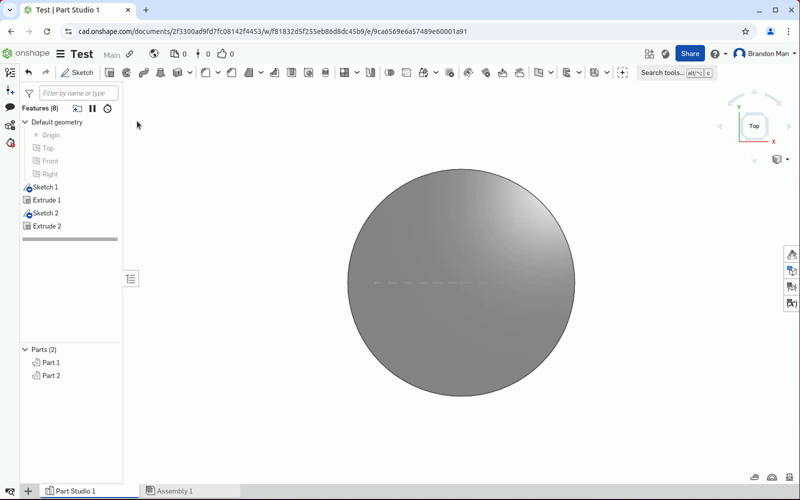
key(shift+7)
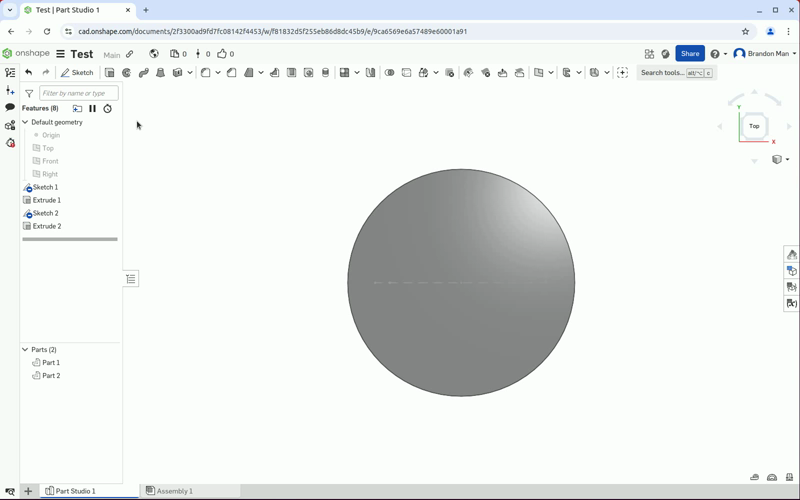
key(up, 3)
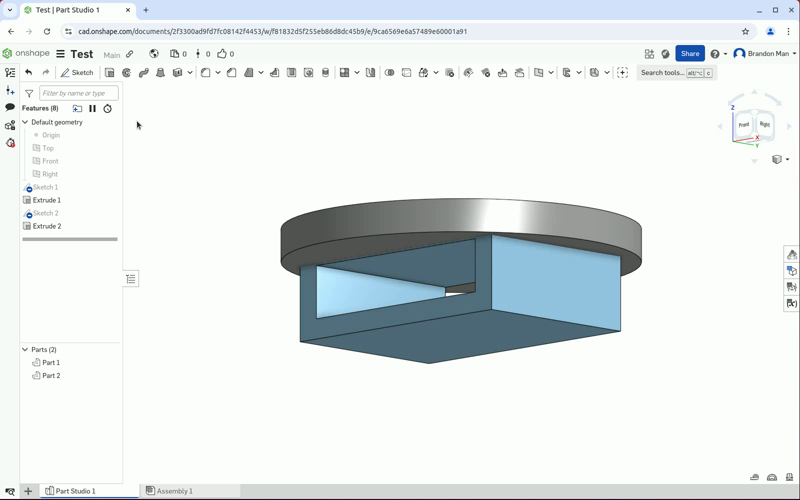
key(left, 3)
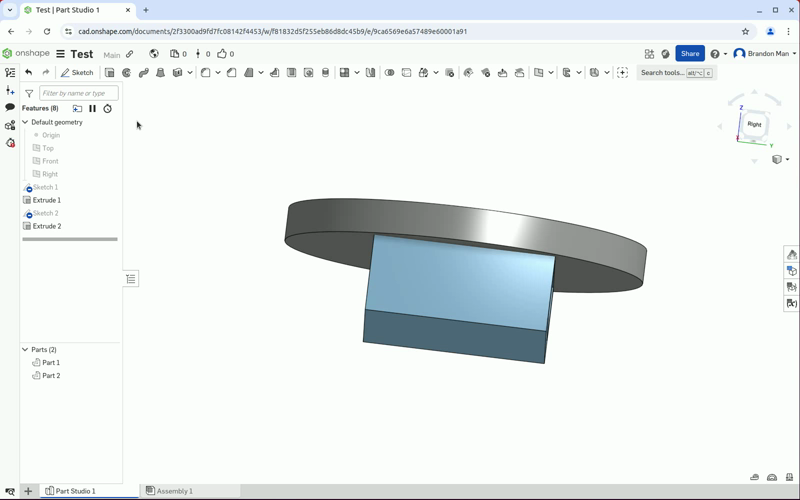
key(right, 3)
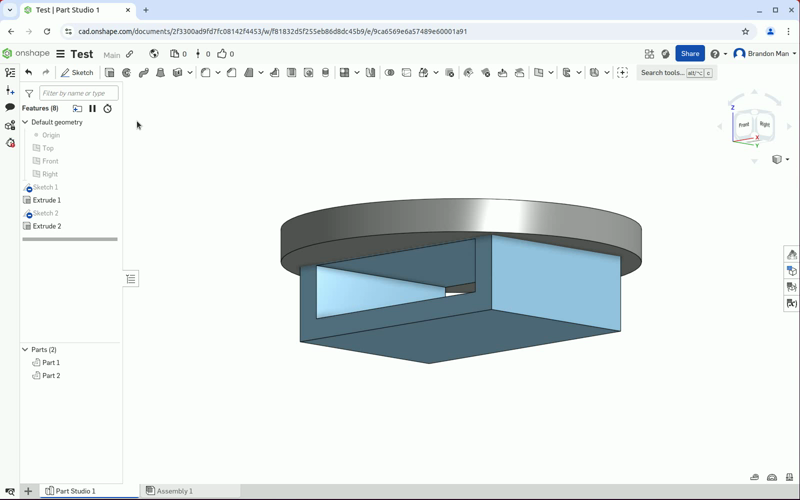
key(down, 3)
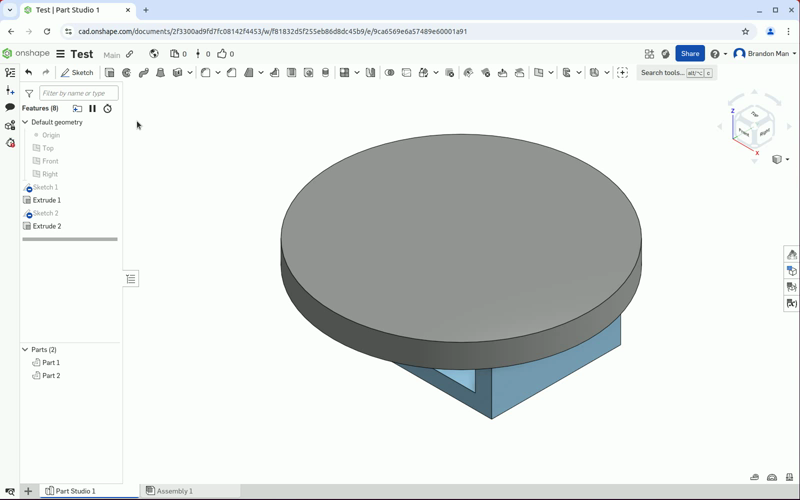
mouse_move(73, 189)
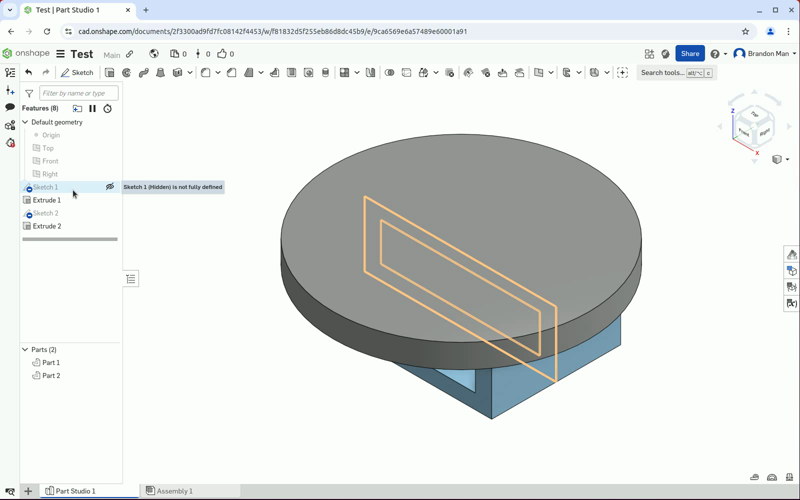
click(73, 189)